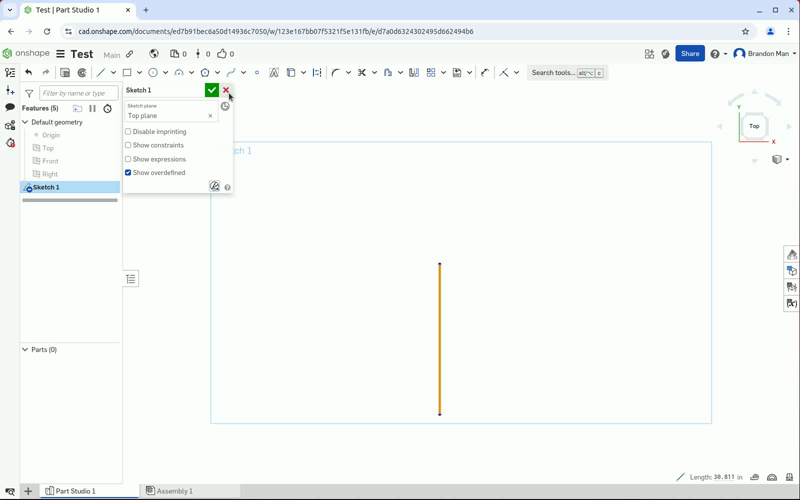
key(shift+h)
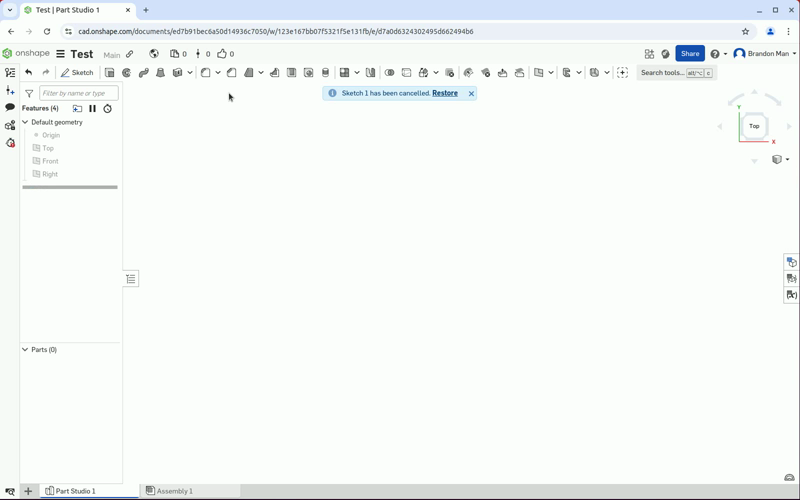
mouse_move(73, 352)
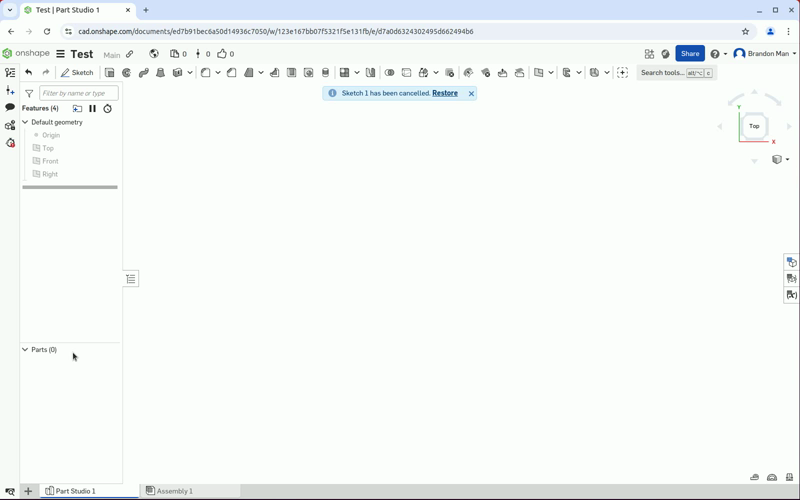
key(y)
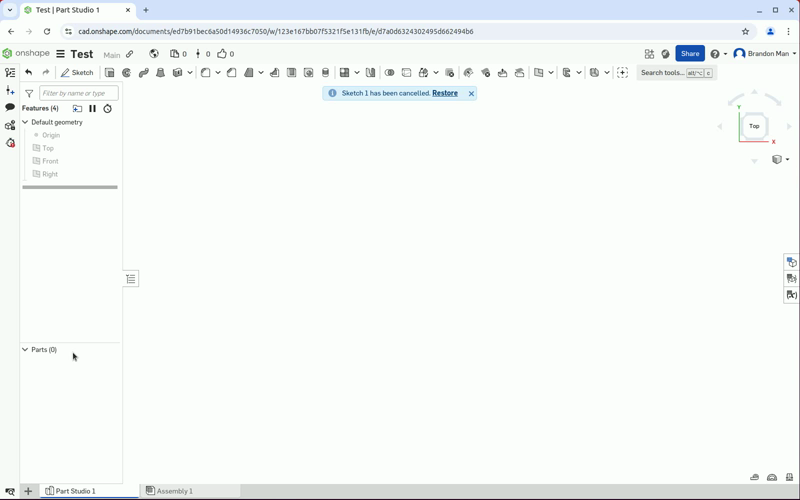
key(shift+p)
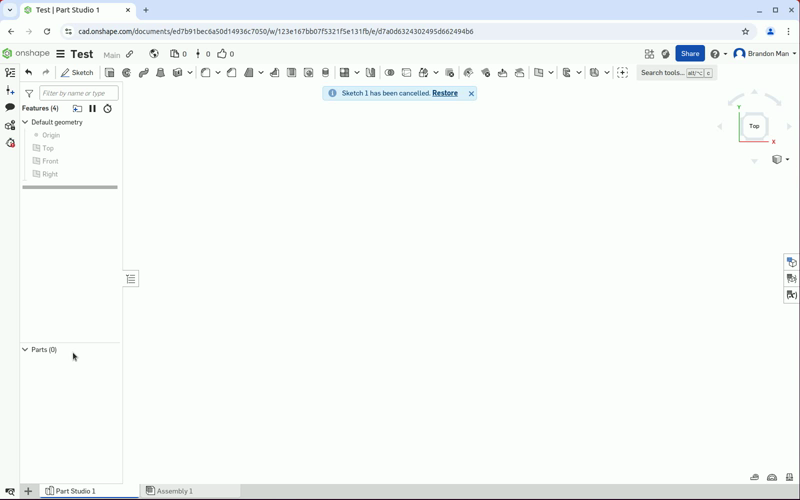
key(space)
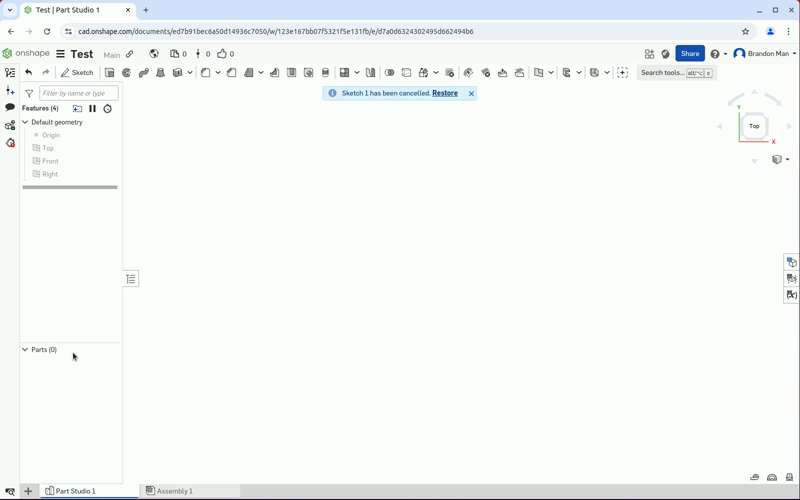
key_down(shift)
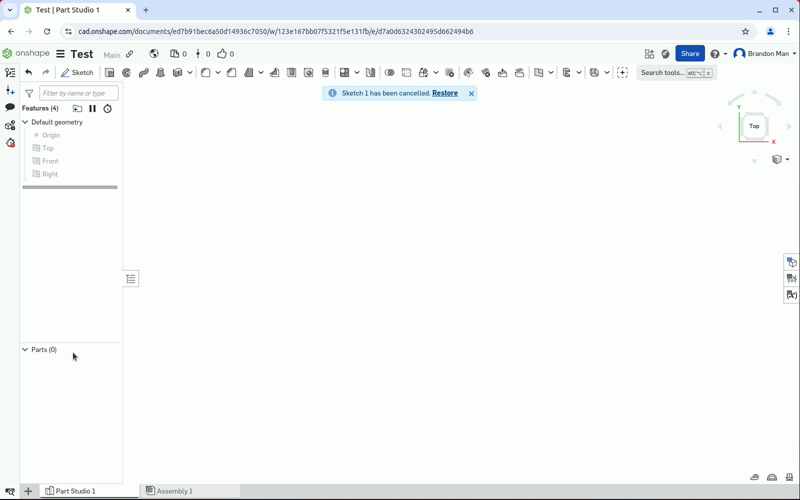
key(up)
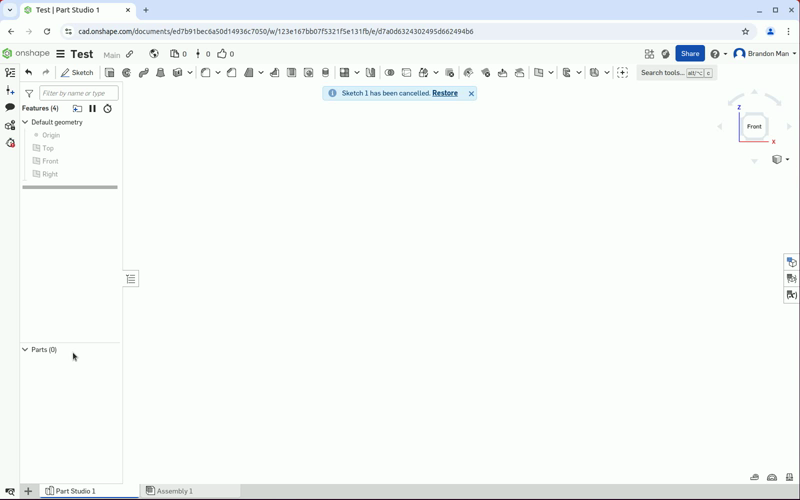
key_up(shift)
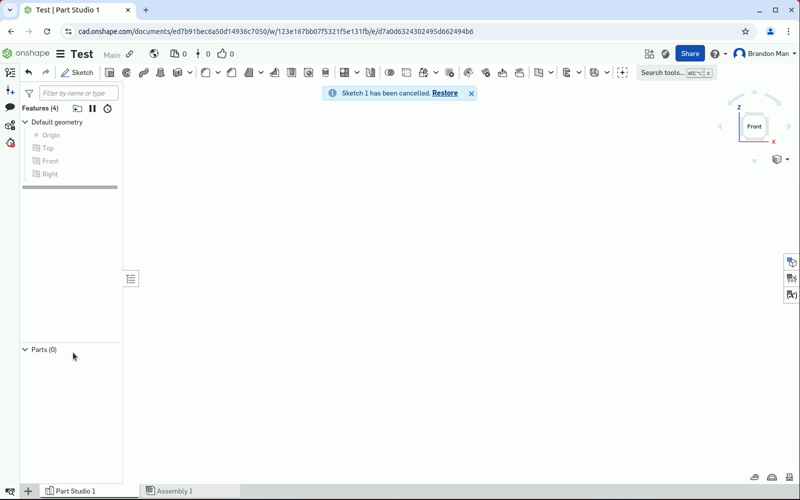
mouse_move(73, 352)
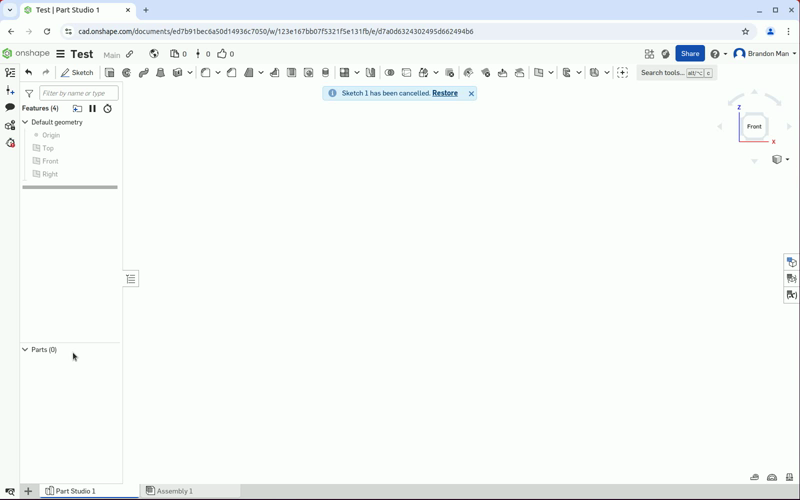
key(shift+y)
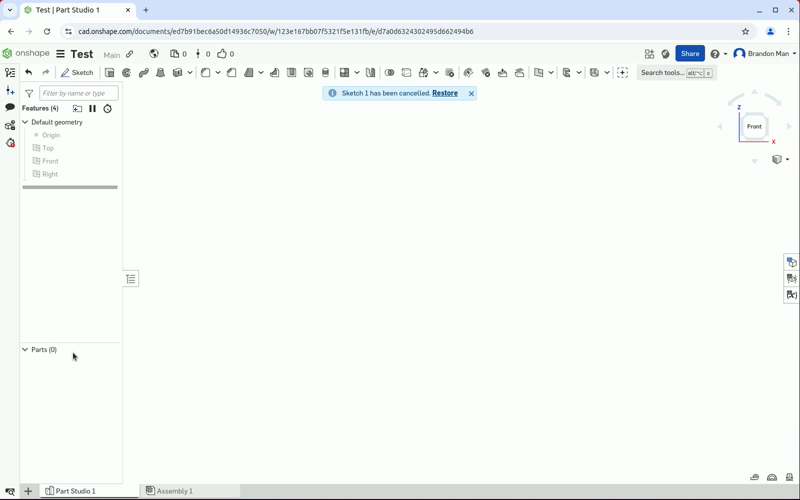
key(shift+s)
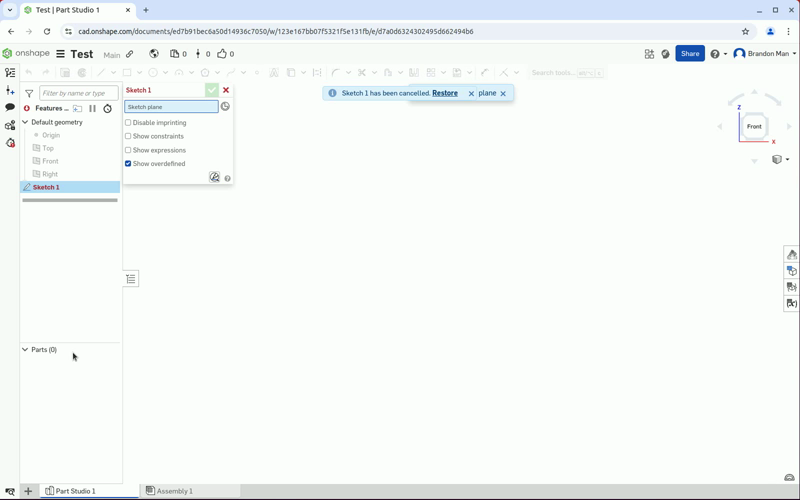
mouse_move(73, 163)
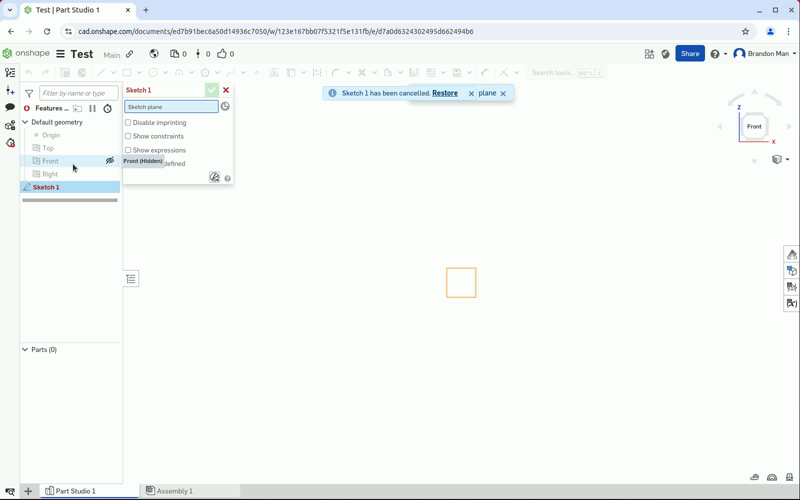
click(73, 163)
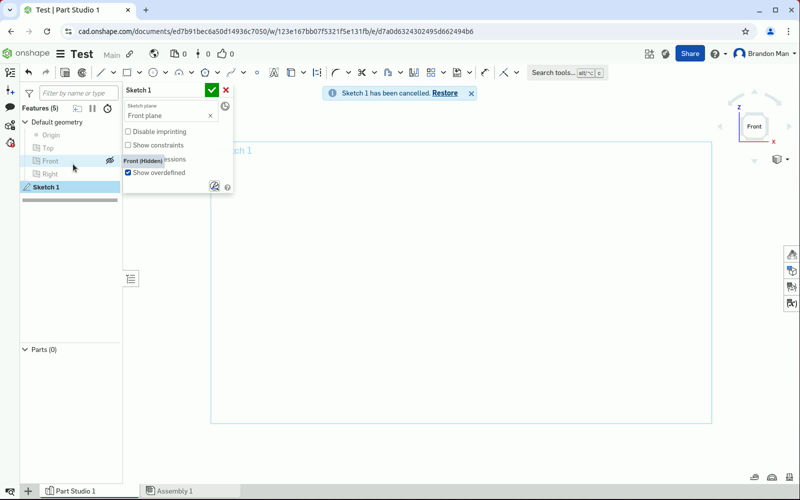
mouse_move(73, 352)
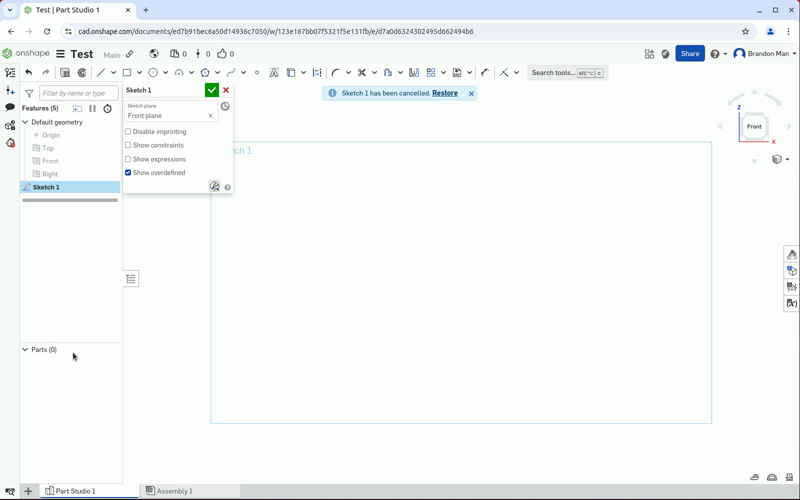
key(y)
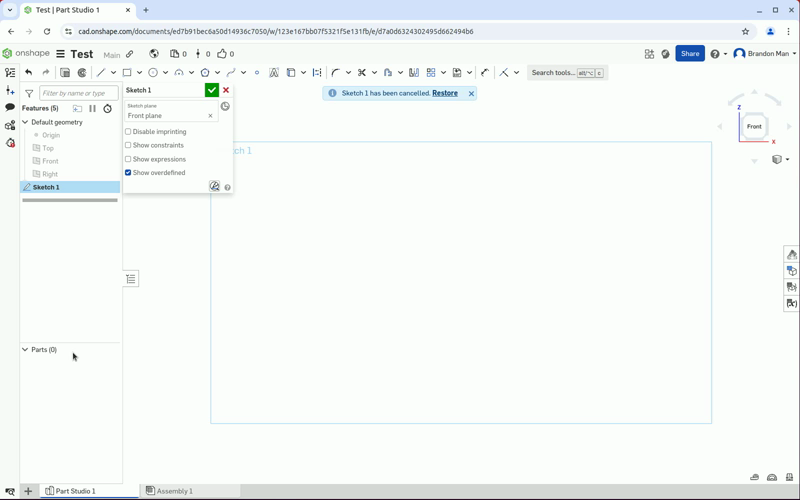
key(l)
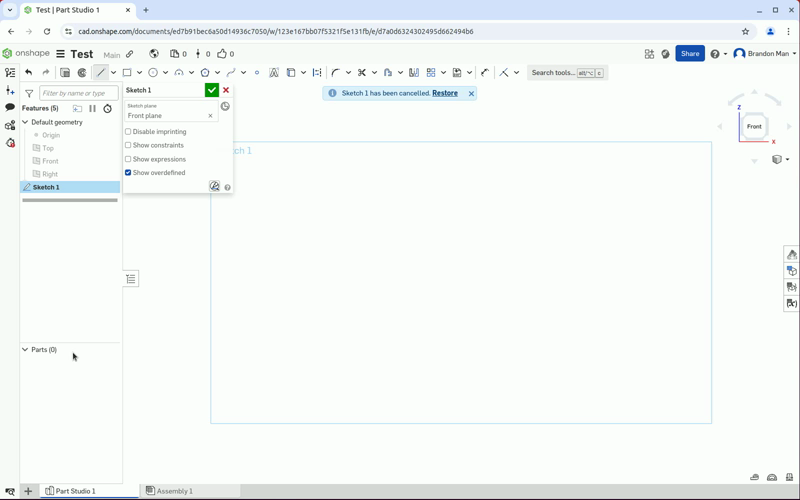
key_down(shift)
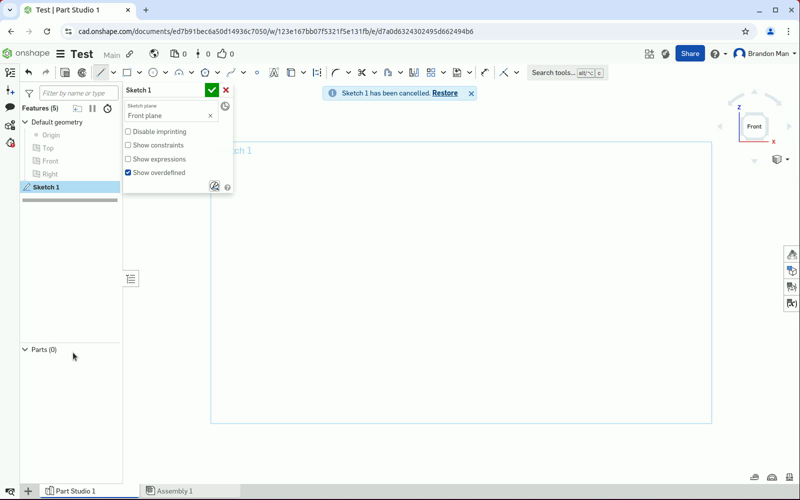
mouse_move(460, 282)
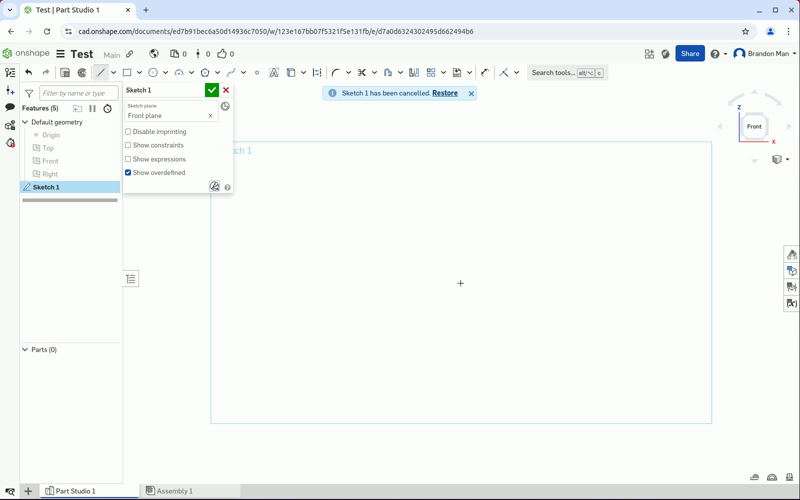
click(460, 282)
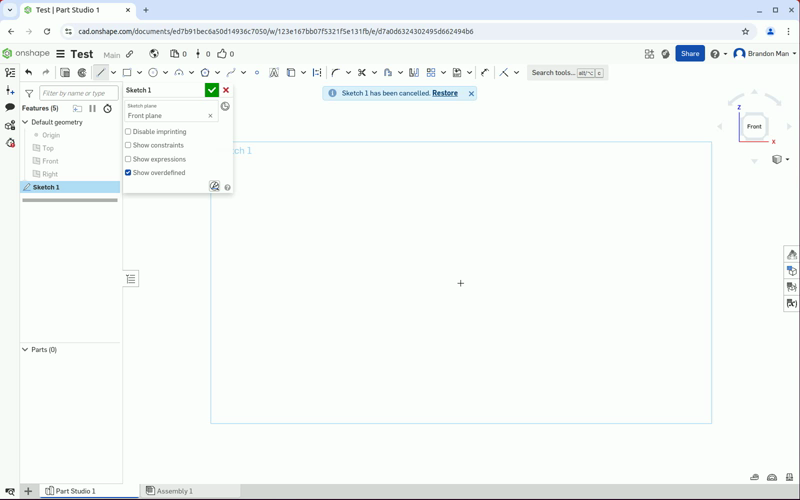
key_up(shift)
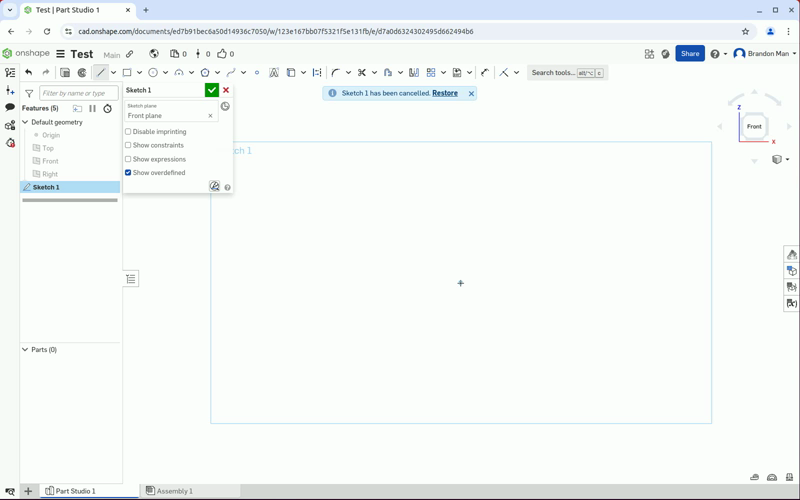
key_down(shift)
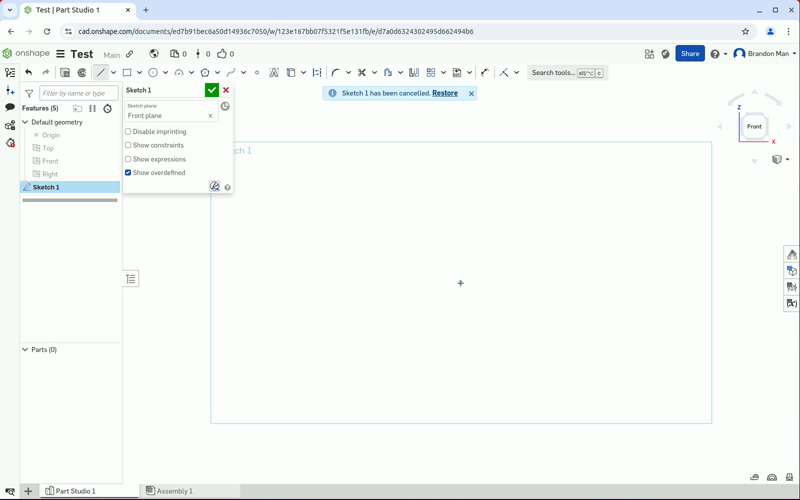
mouse_move(573, 282)
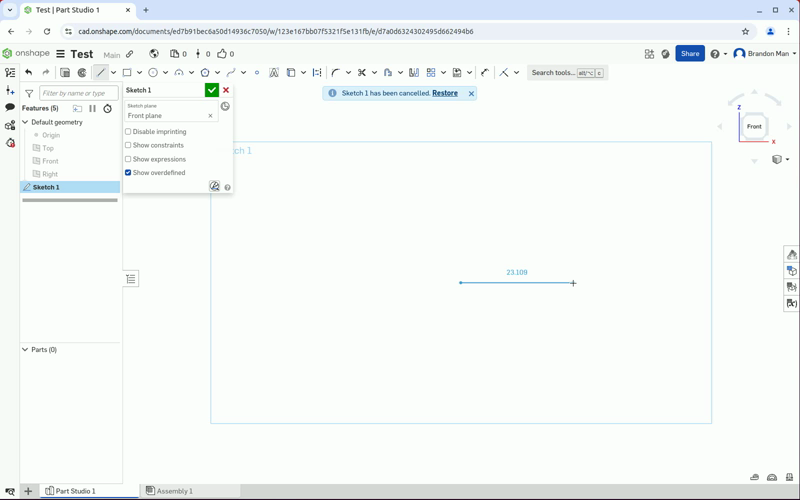
click(573, 282)
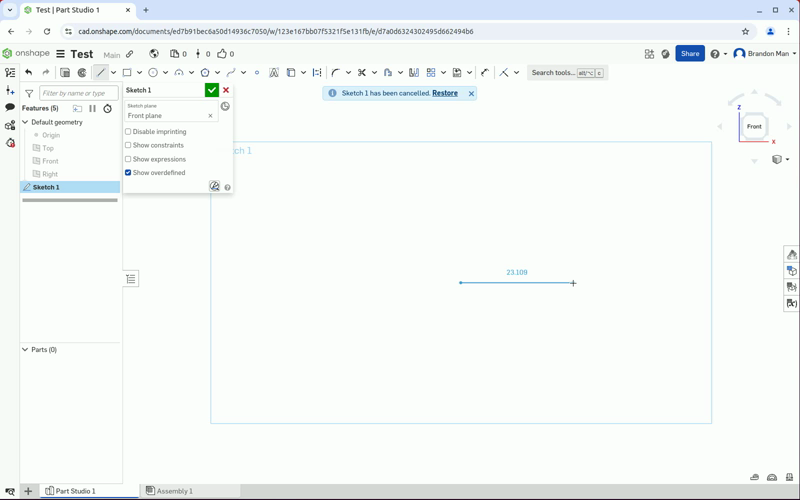
key_up(shift)
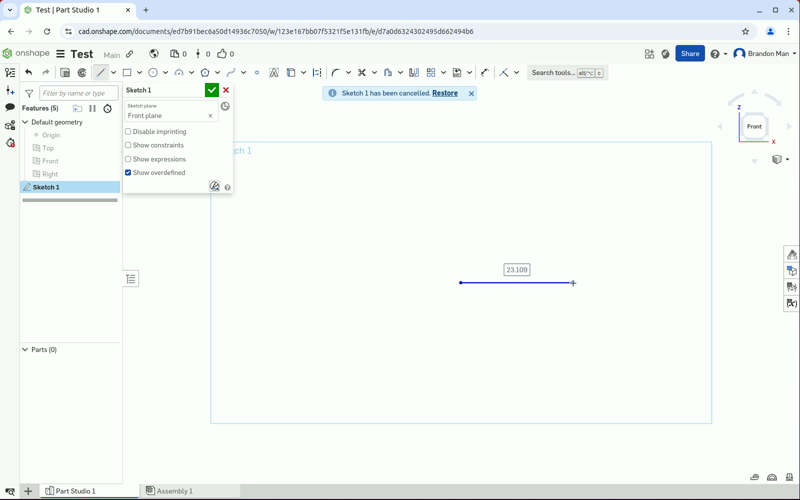
key_down(shift)
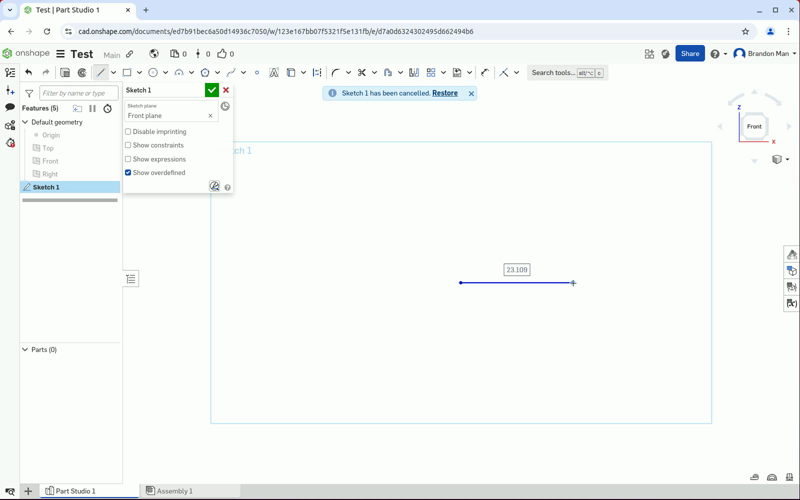
mouse_move(589, 282)
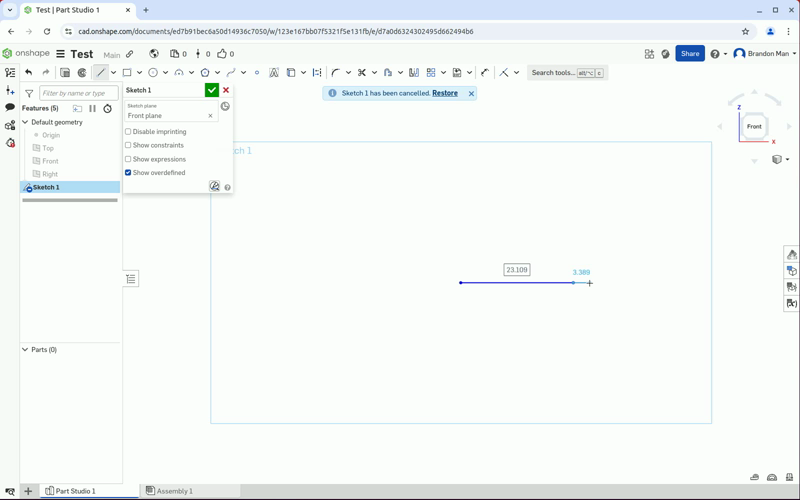
mouse_move(573, 274)
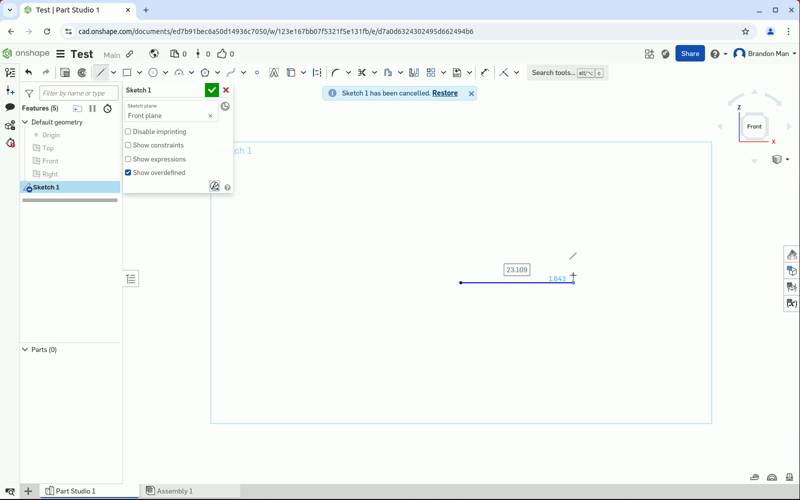
click(573, 274)
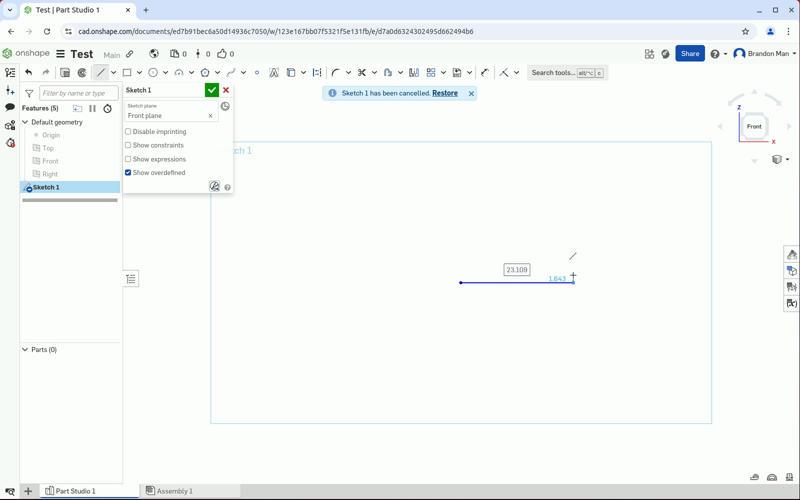
key_up(shift)
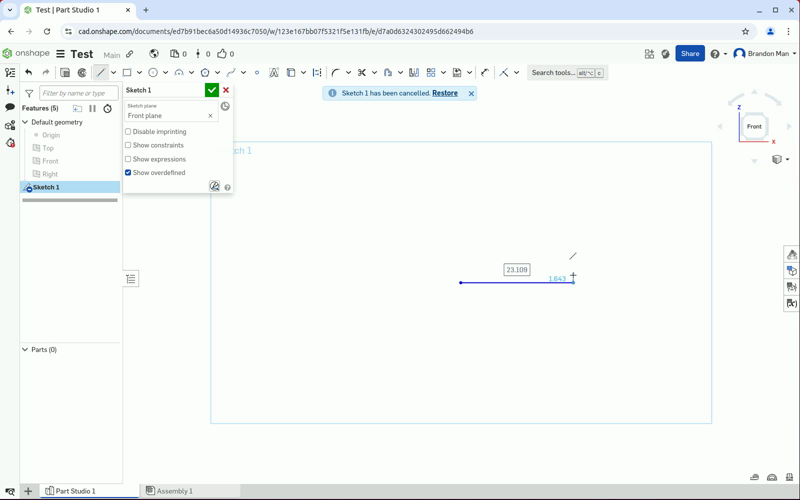
key_down(shift)
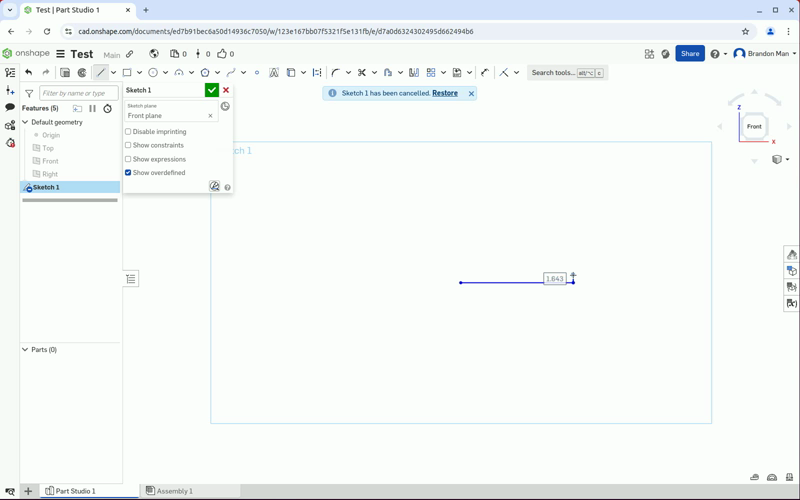
mouse_move(460, 274)
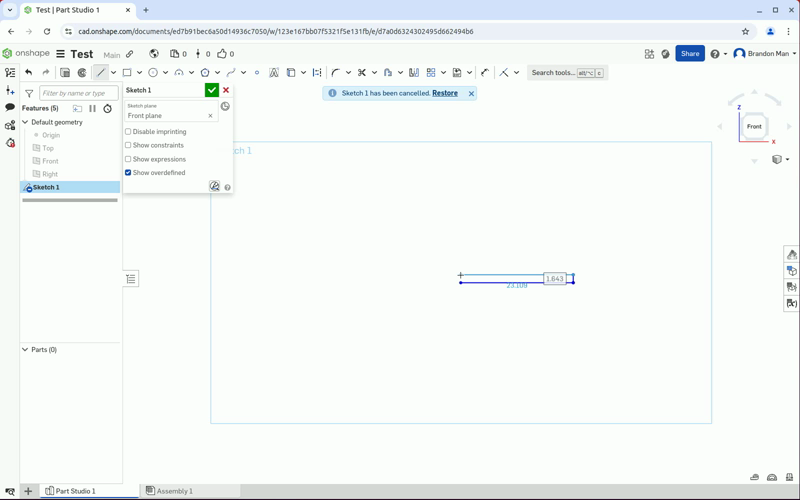
click(460, 274)
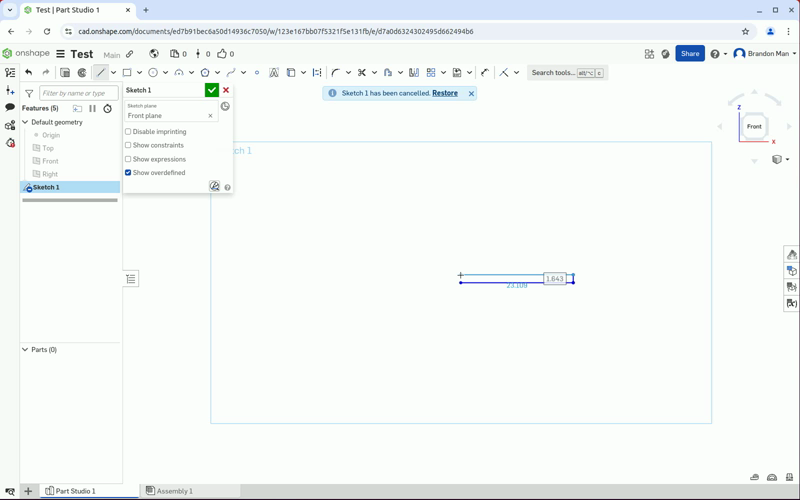
key_up(shift)
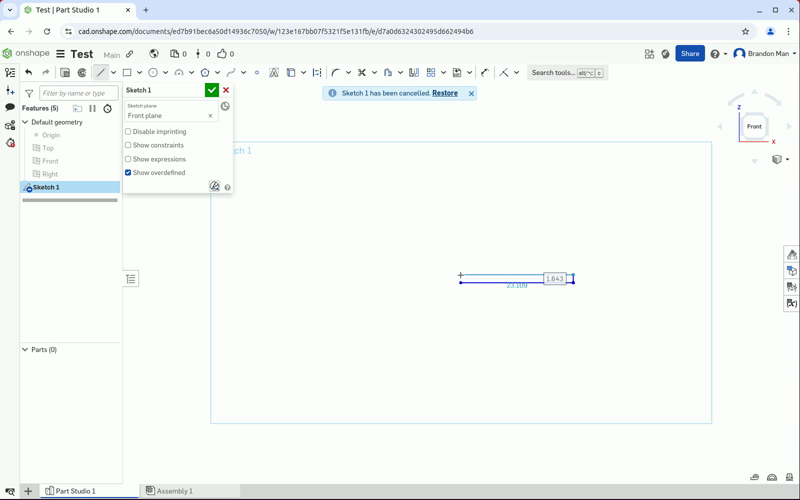
mouse_move(490, 274)
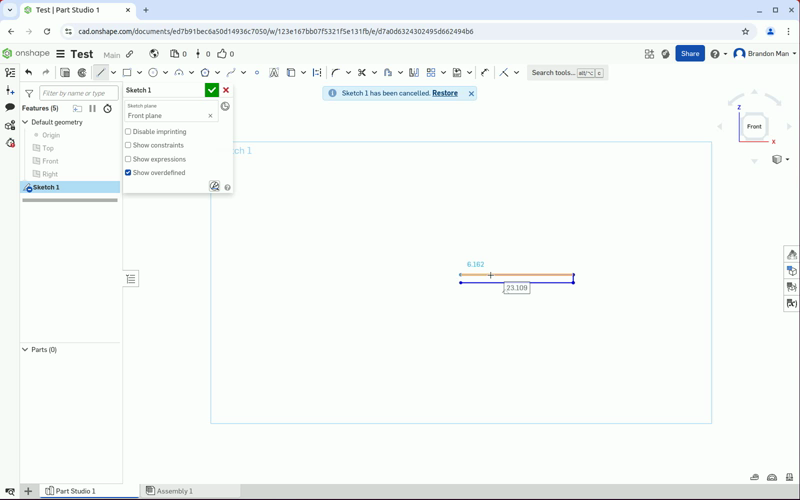
key_down(shift)
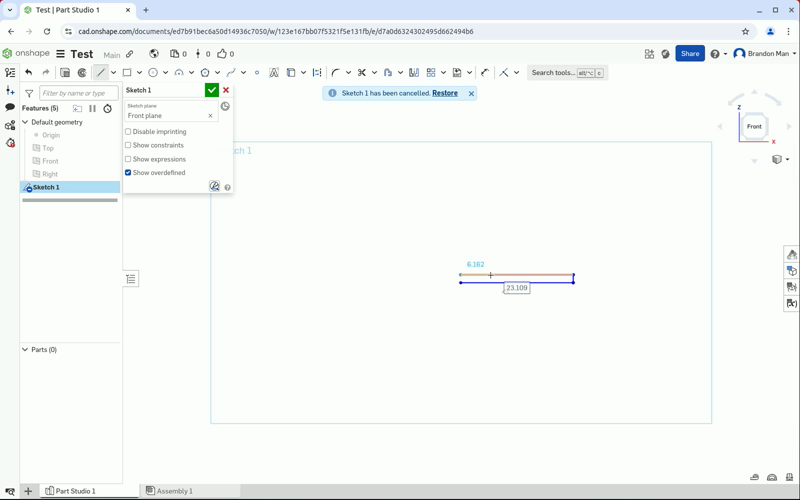
mouse_move(460, 282)
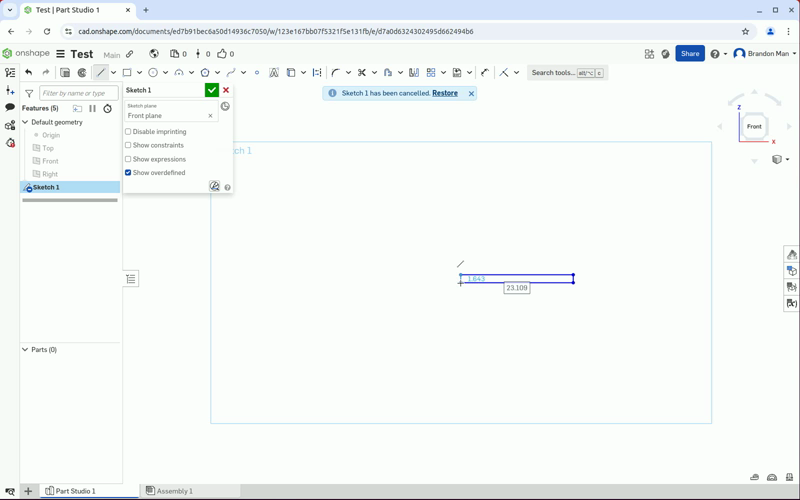
key_up(shift)
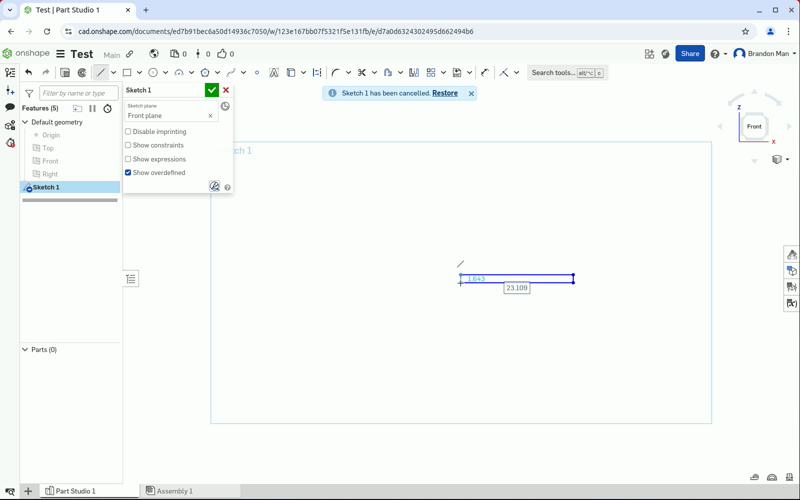
click(460, 282)
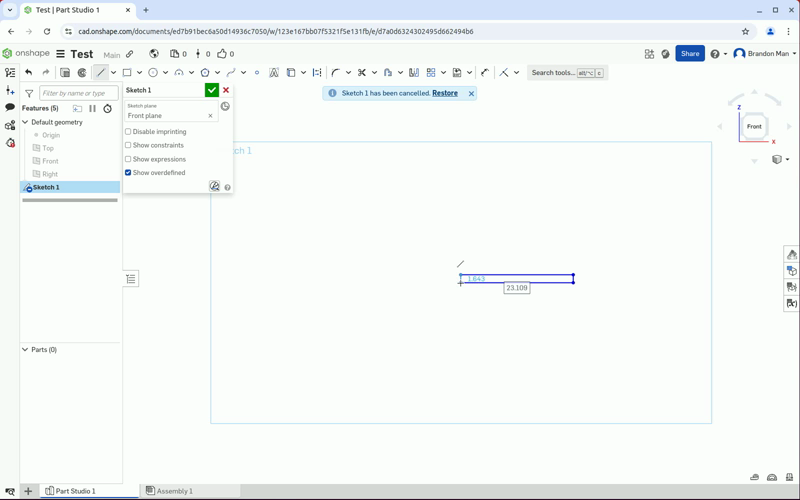
key(esc)
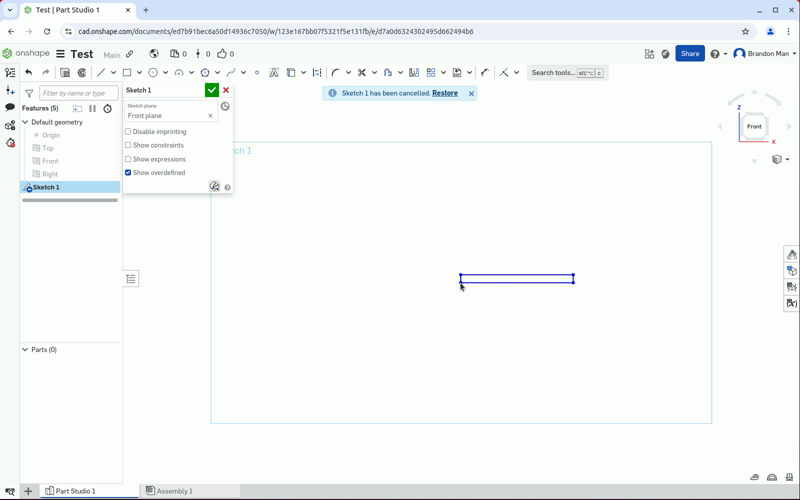
mouse_move(508, 277)
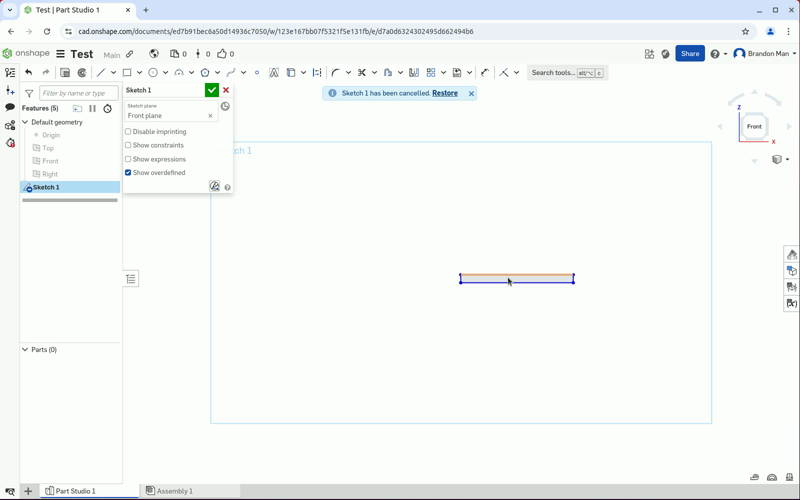
scroll(6)
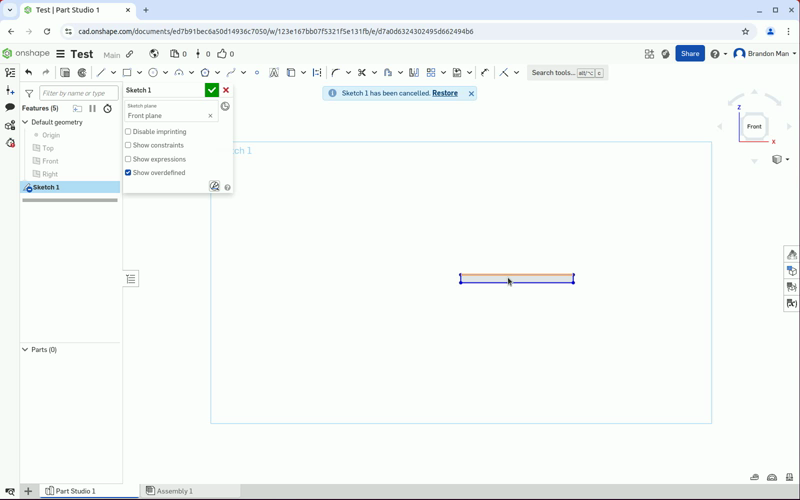
scroll(6)
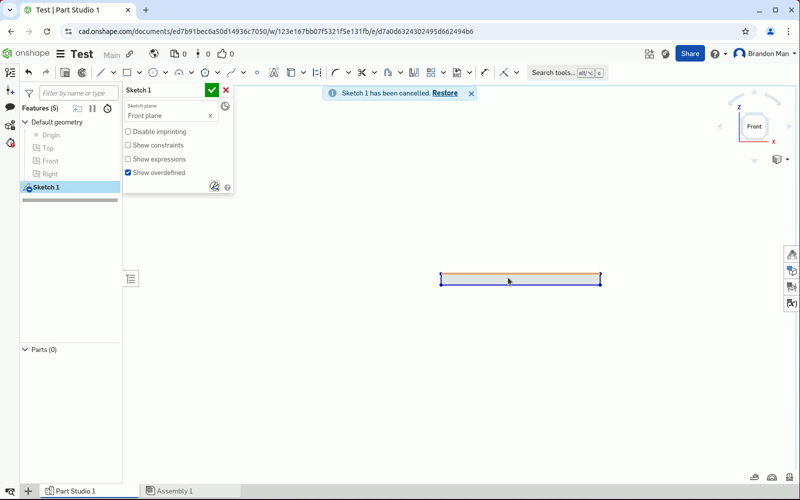
scroll(6)
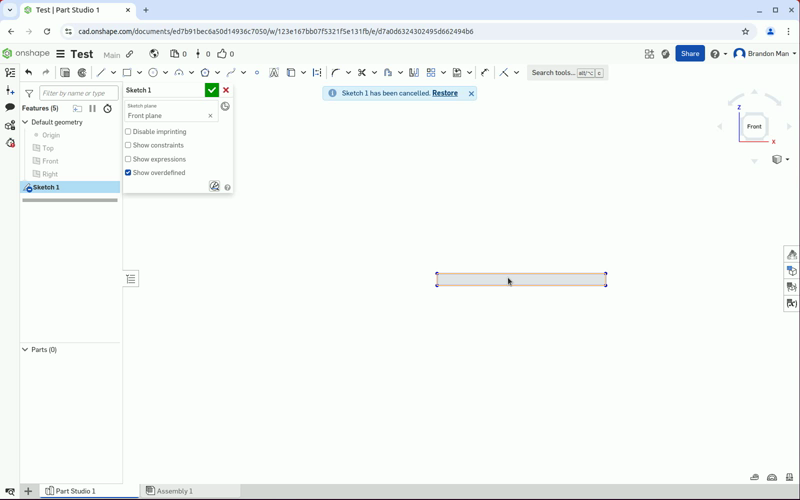
scroll(6)
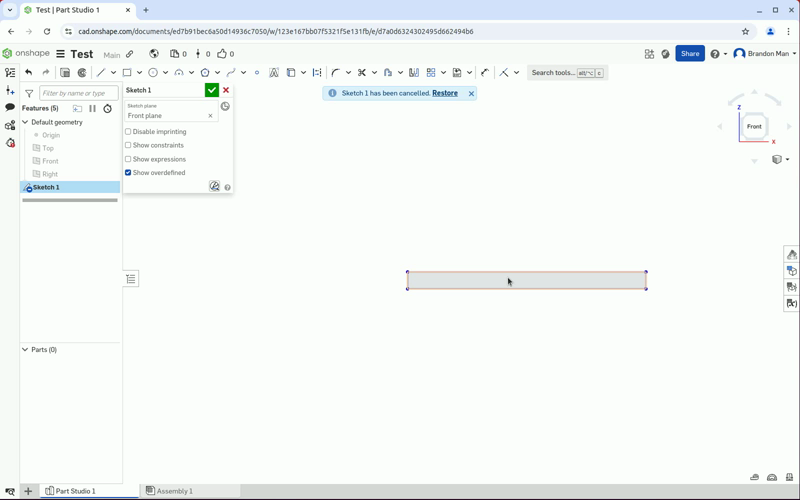
scroll(6)
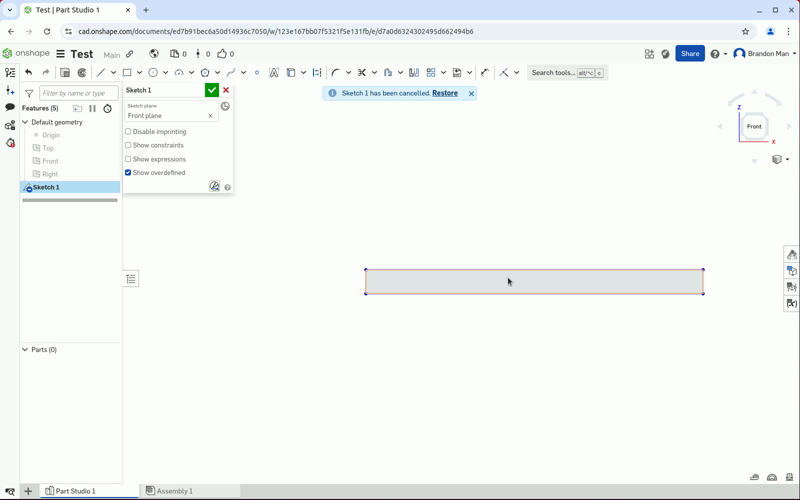
scroll(6)
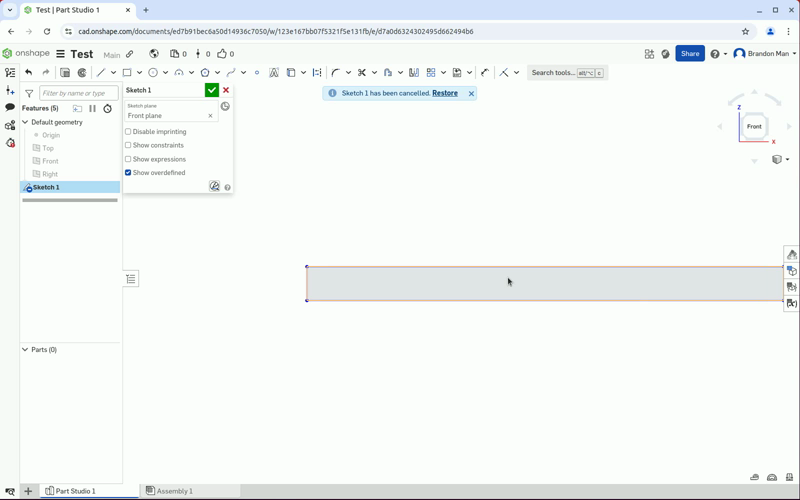
scroll(6)
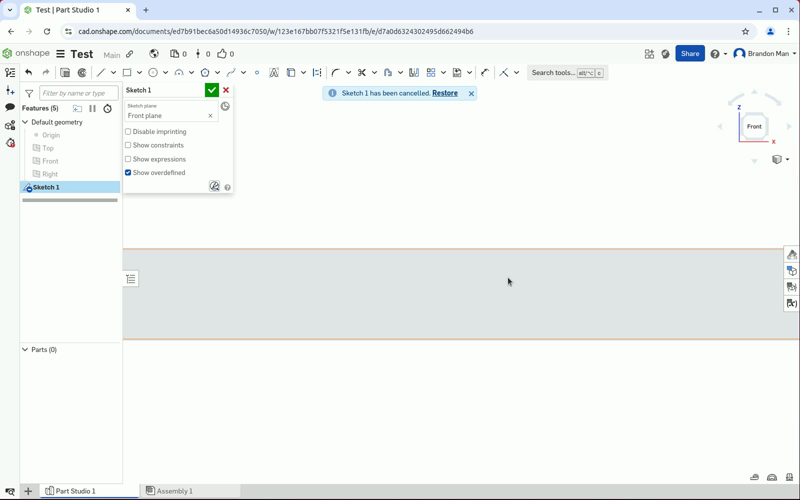
click(508, 277)
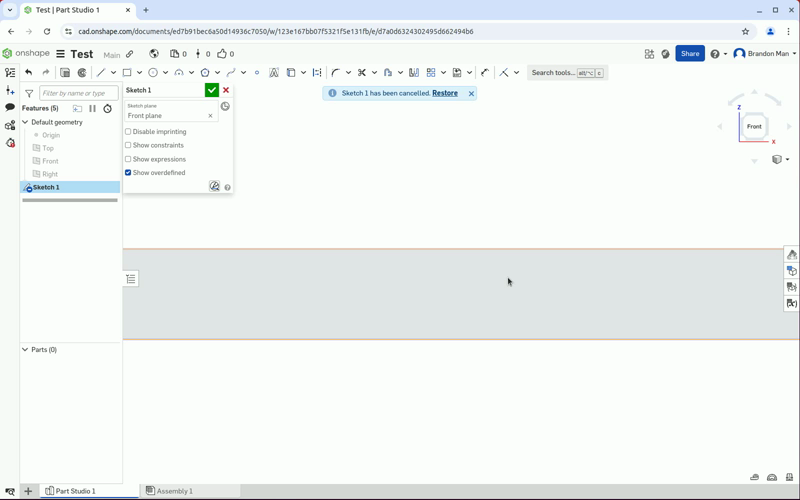
scroll(-6)
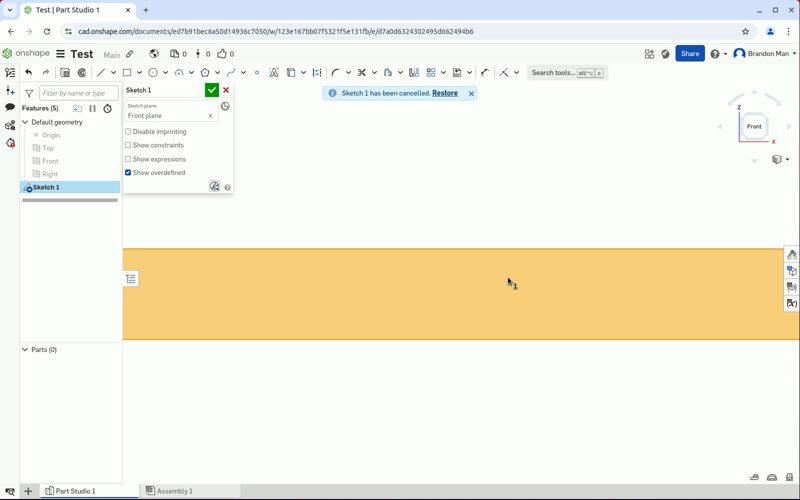
scroll(-6)
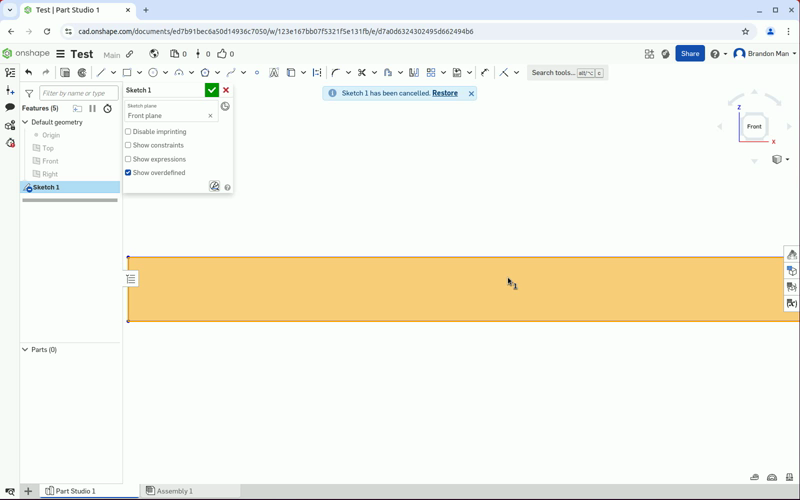
scroll(-6)
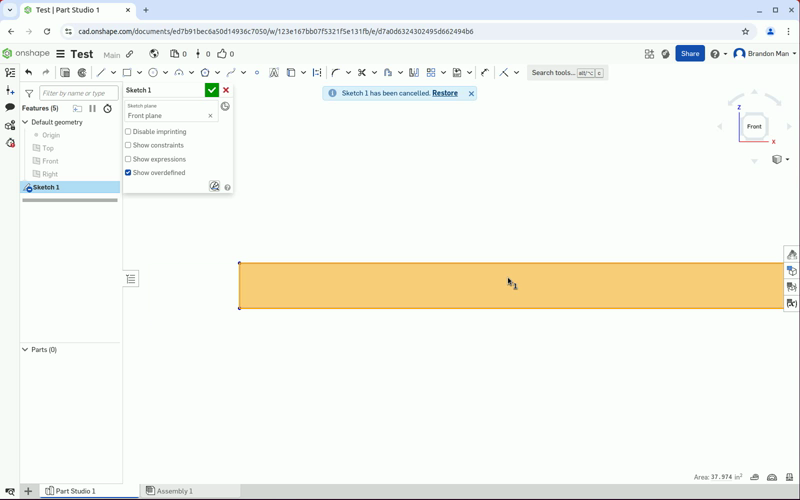
scroll(-6)
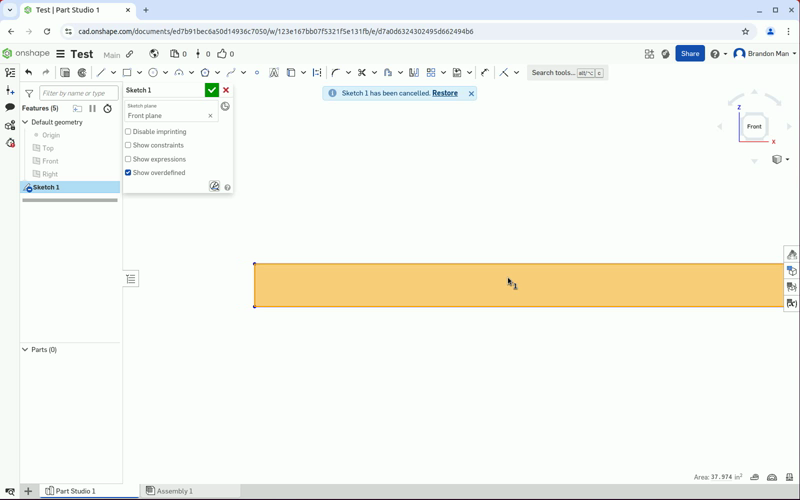
scroll(-6)
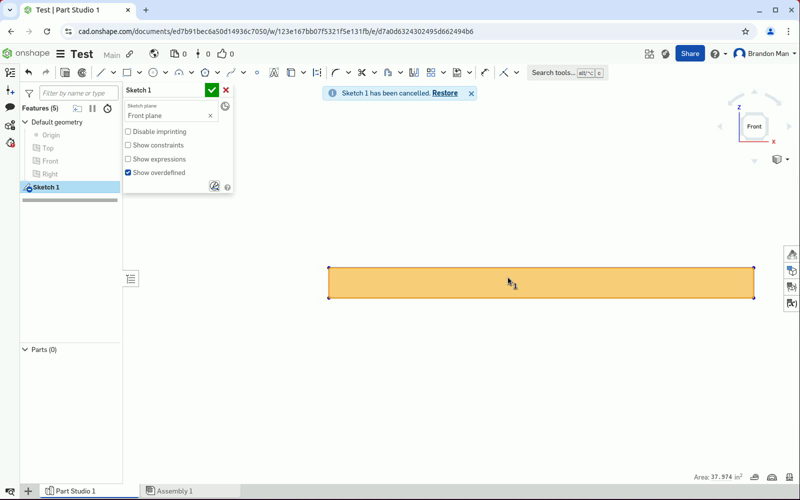
scroll(-6)
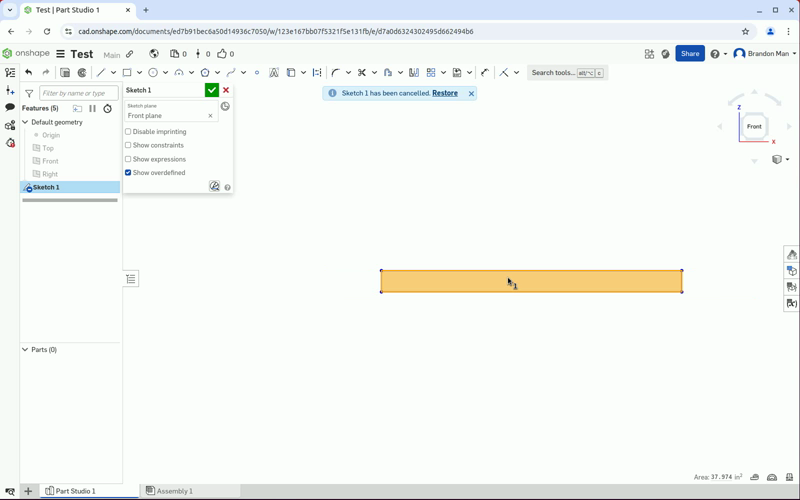
scroll(-6)
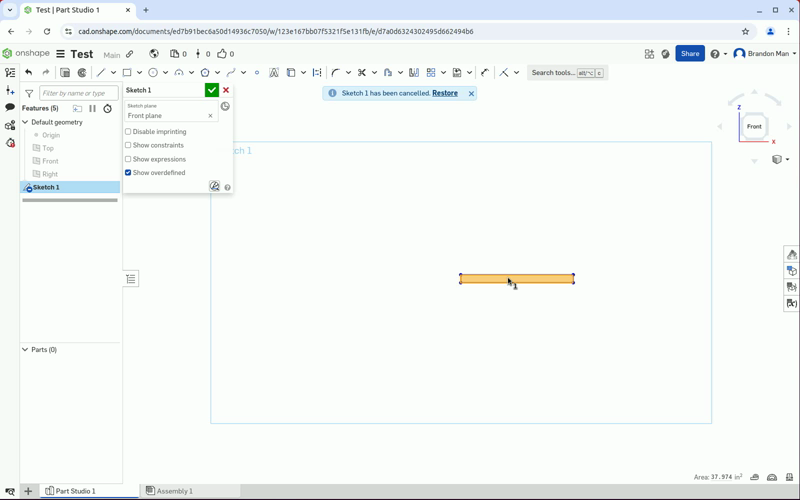
mouse_move(73, 352)
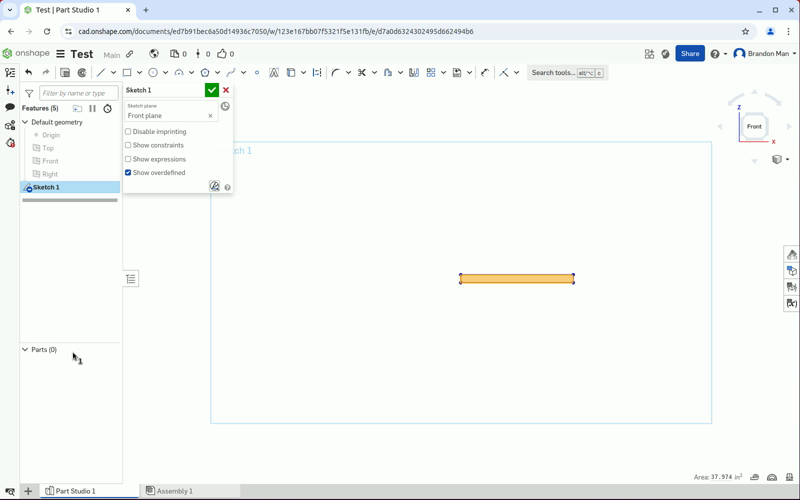
key(shift+y)
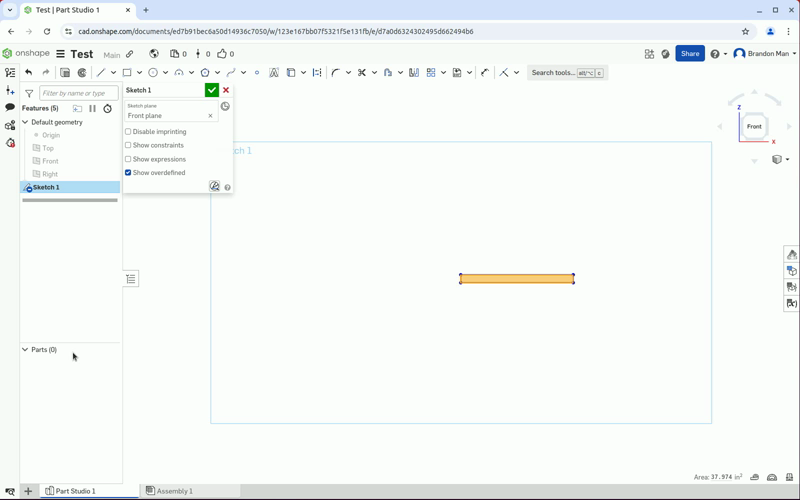
key(shift+e)
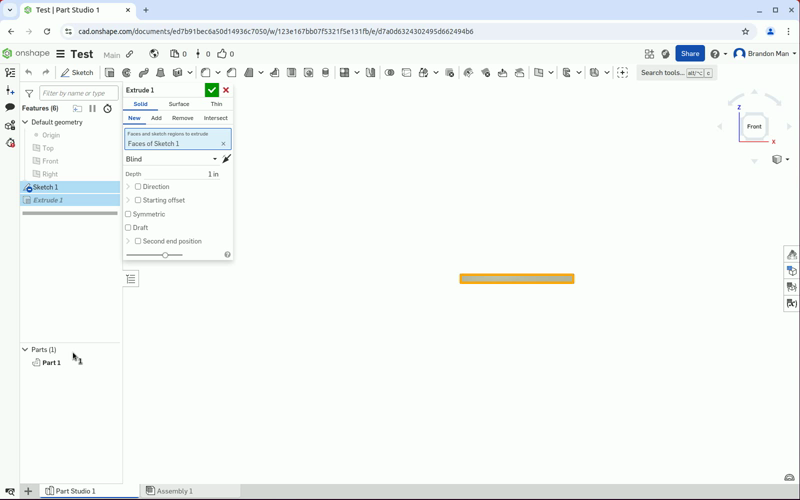
mouse_move(143, 106)
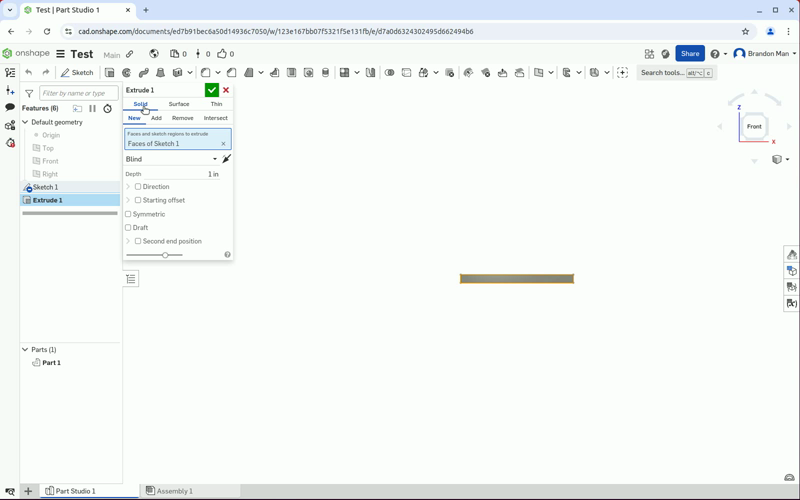
click(143, 106)
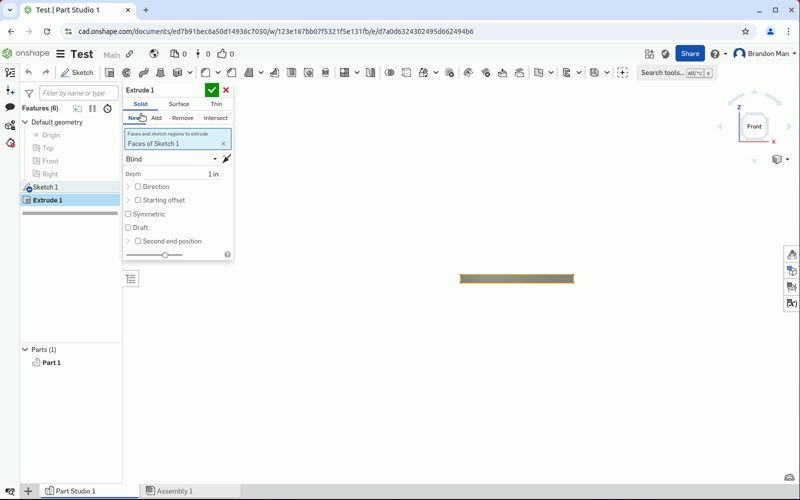
mouse_move(137, 120)
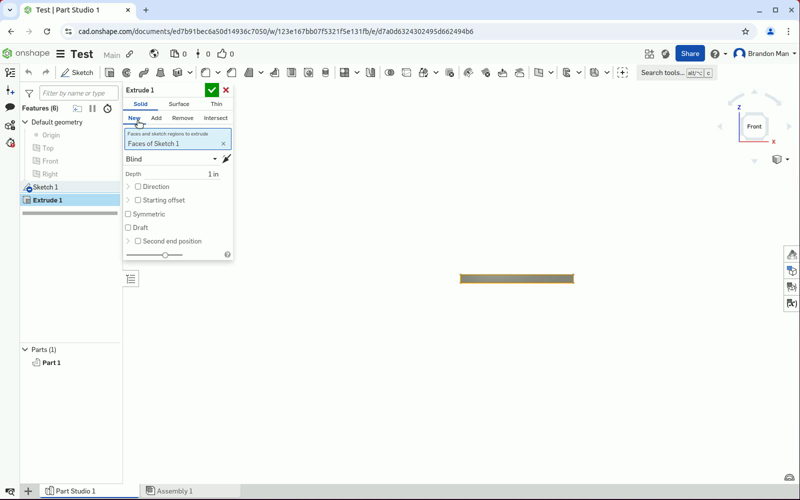
click(137, 120)
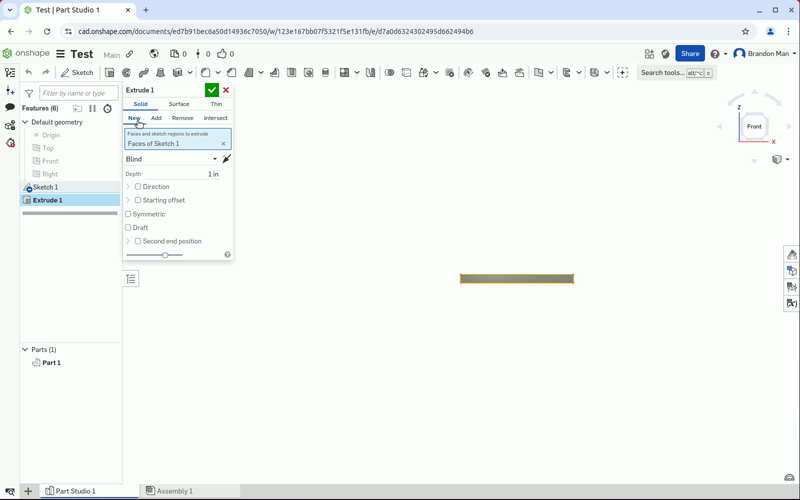
key(tab, 4)
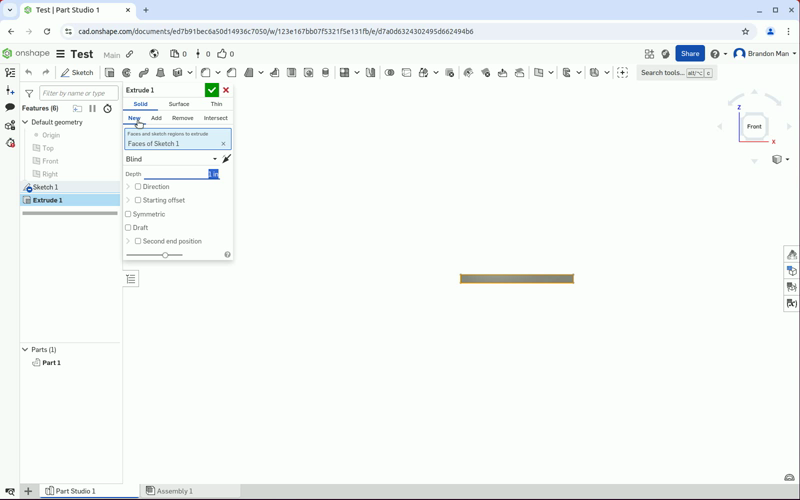
text(6.018)
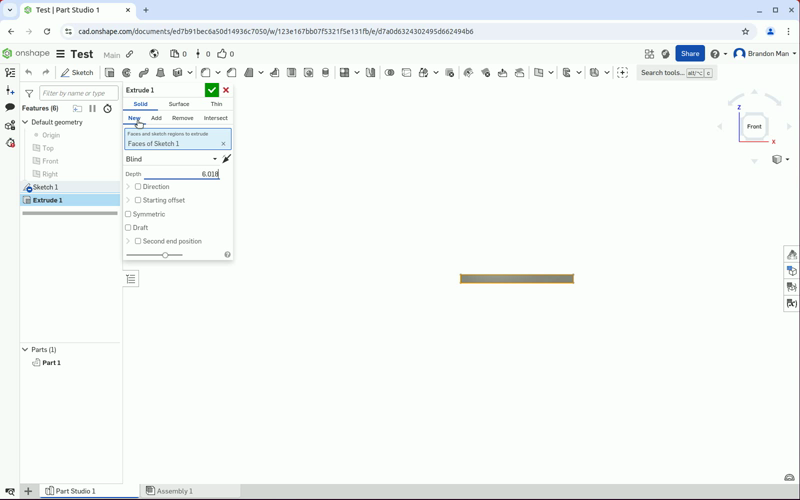
key(enter)
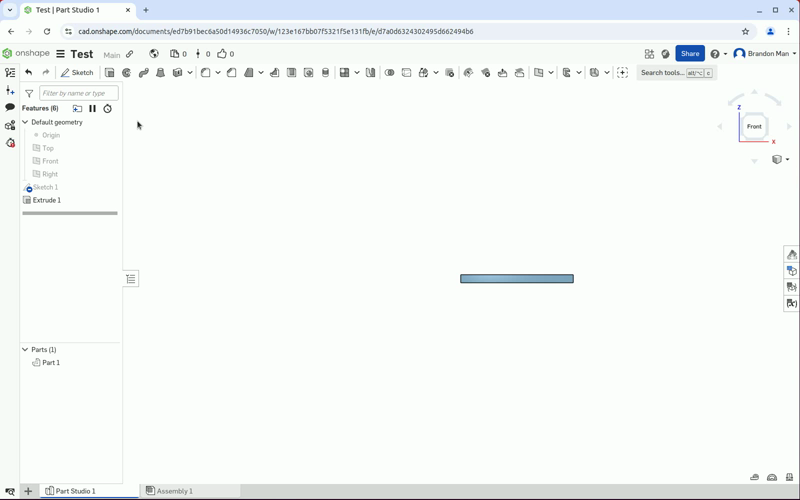
key(shift+h)
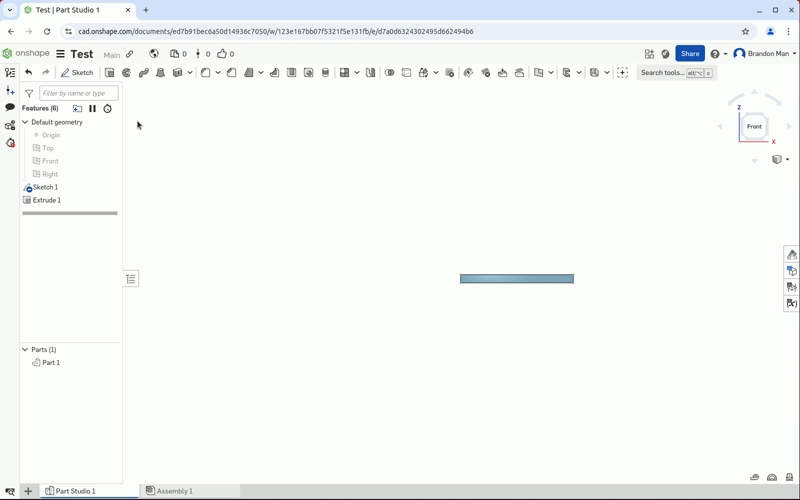
key(shift+h)
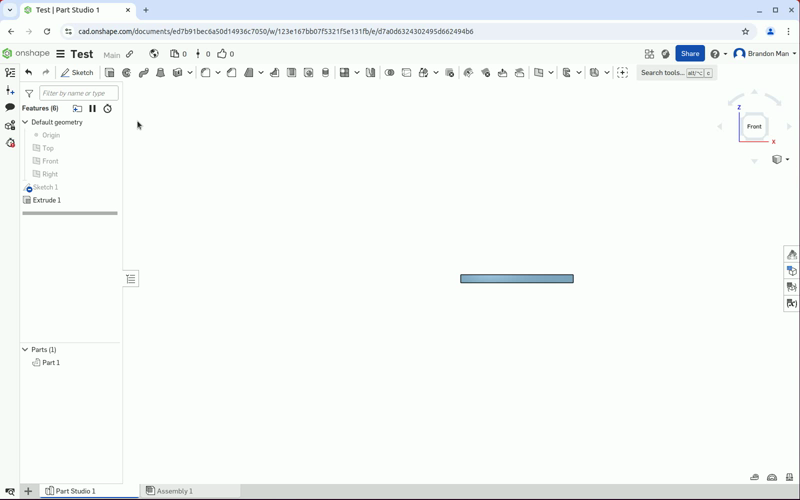
mouse_move(73, 189)
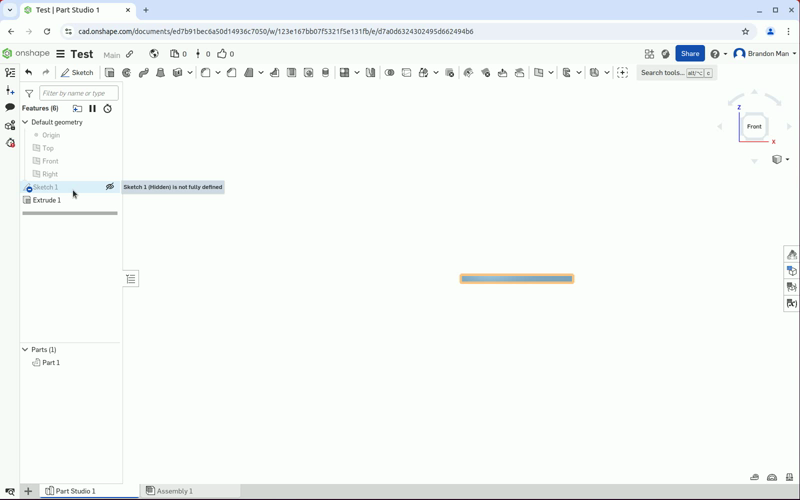
click(73, 189)
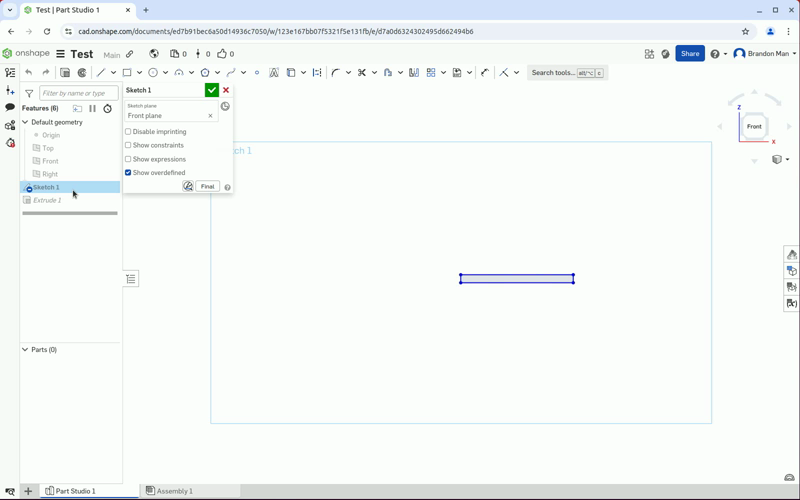
mouse_move(229, 92)
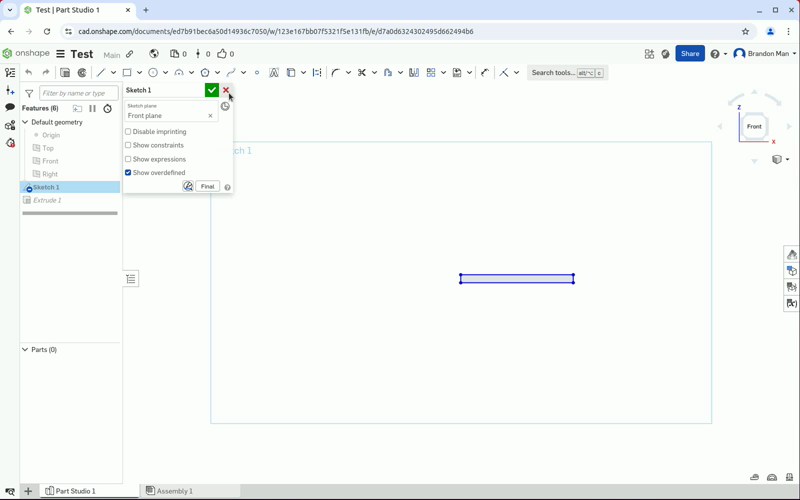
click(229, 92)
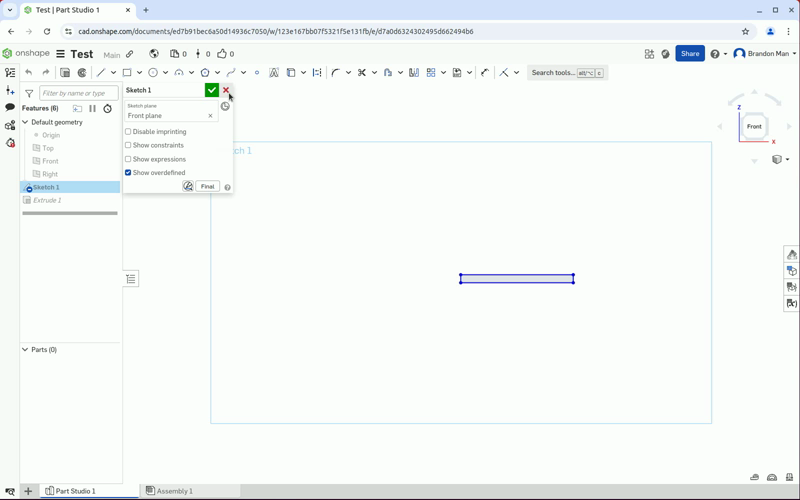
key(shift+s)
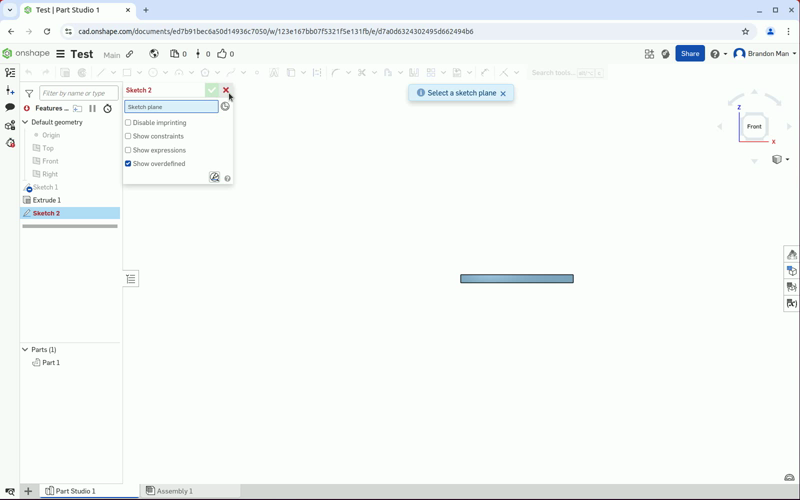
mouse_move(73, 163)
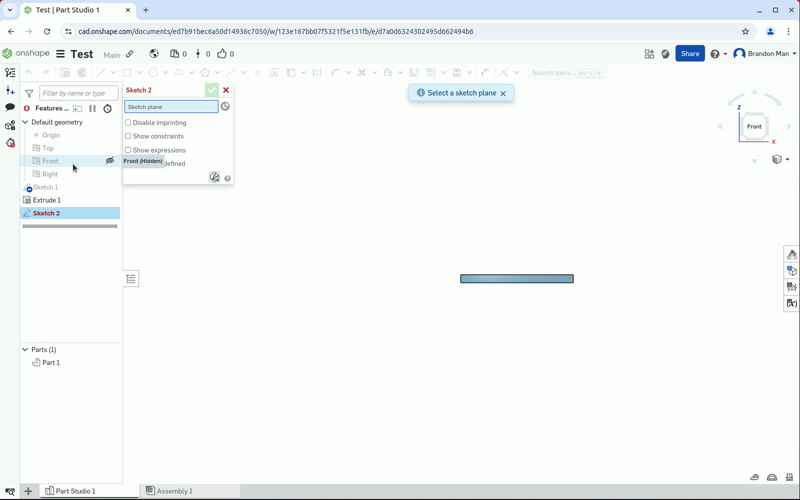
click(73, 163)
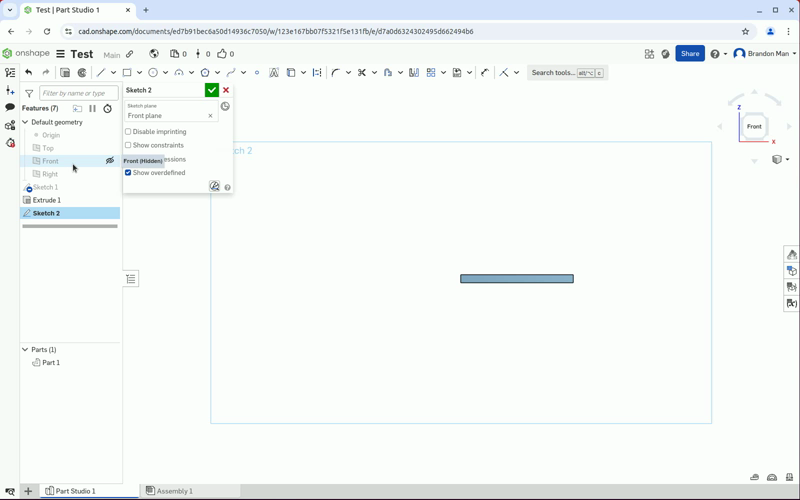
mouse_move(73, 352)
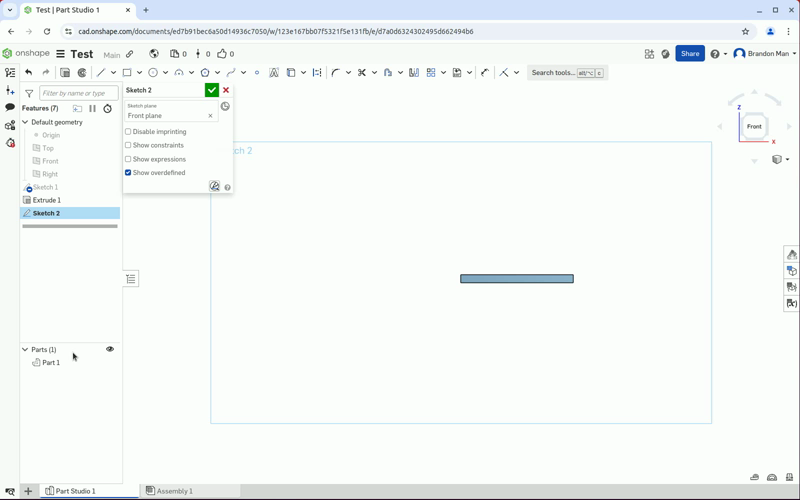
key(y)
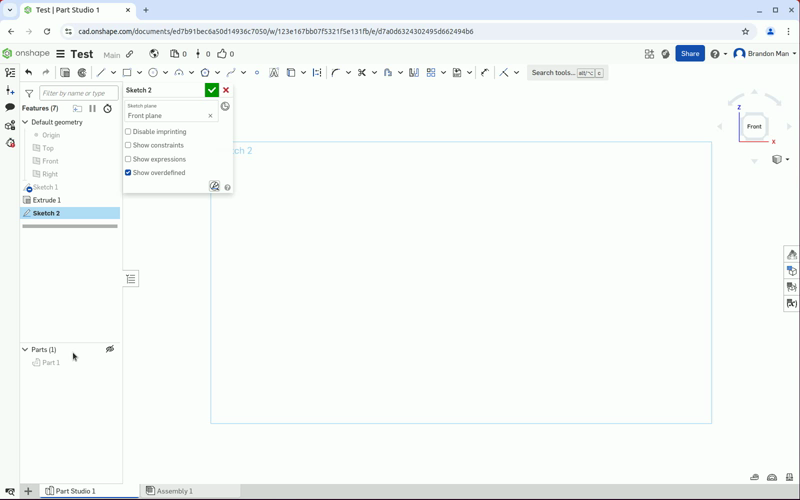
key(l)
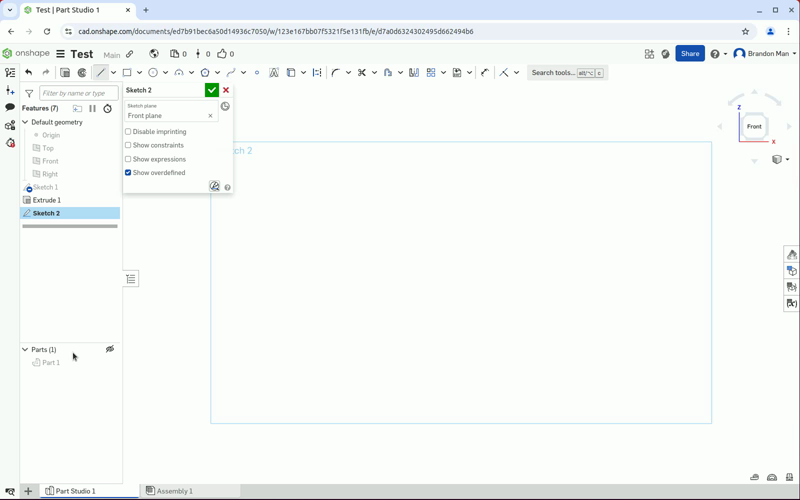
key_down(shift)
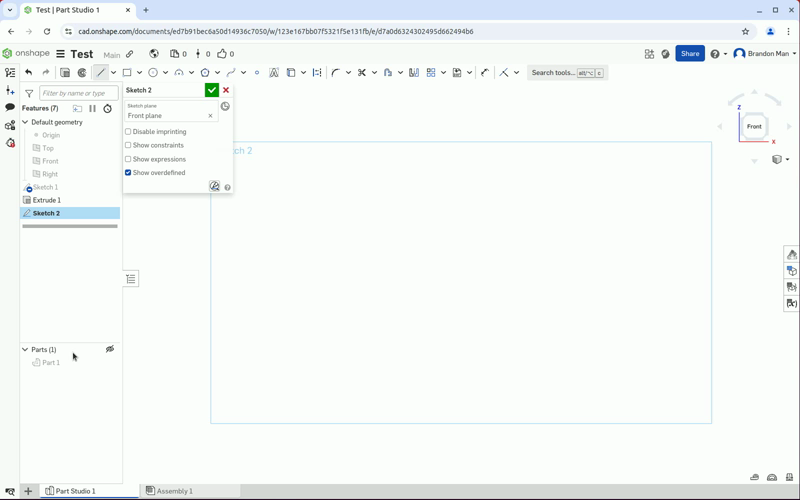
mouse_move(348, 282)
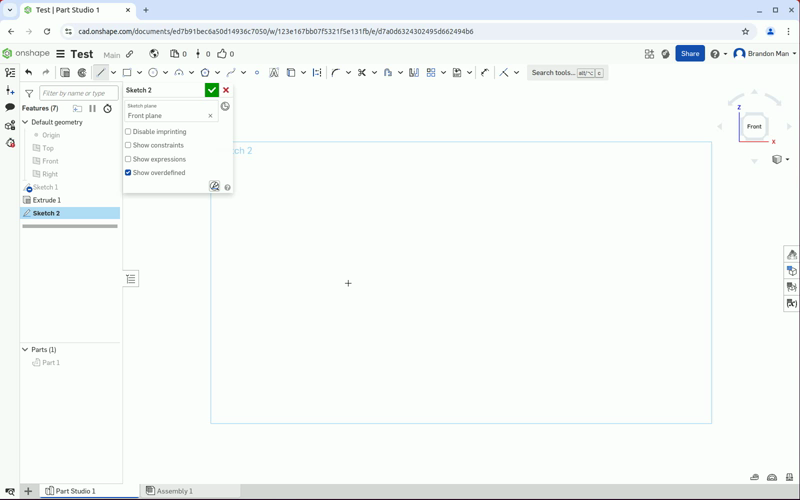
click(348, 282)
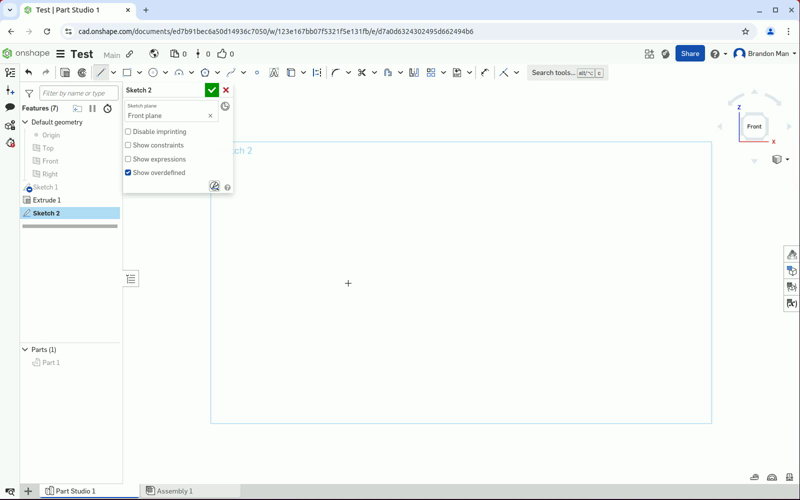
key_up(shift)
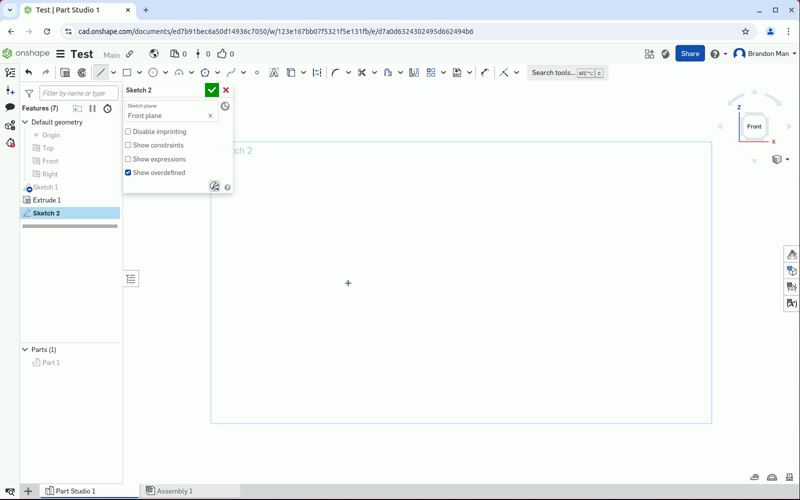
key_down(shift)
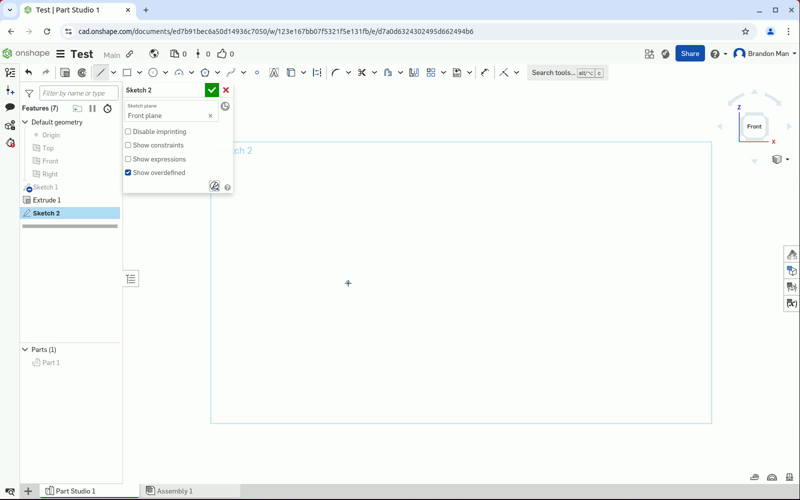
mouse_move(460, 282)
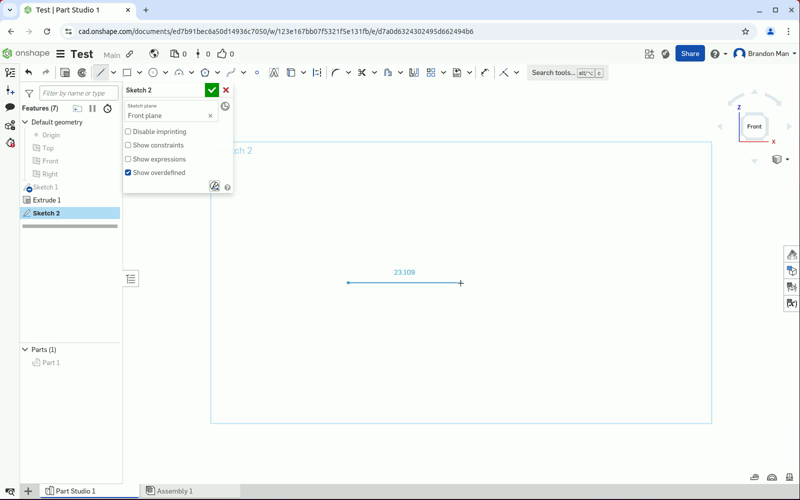
click(460, 282)
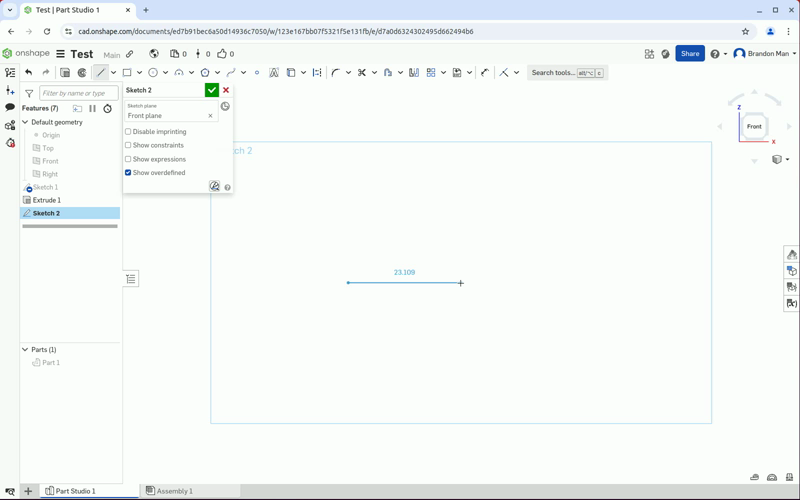
key_up(shift)
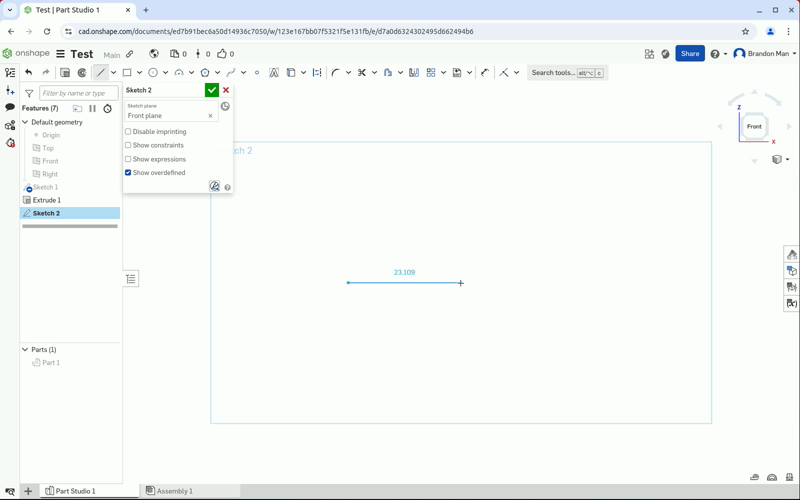
key_down(shift)
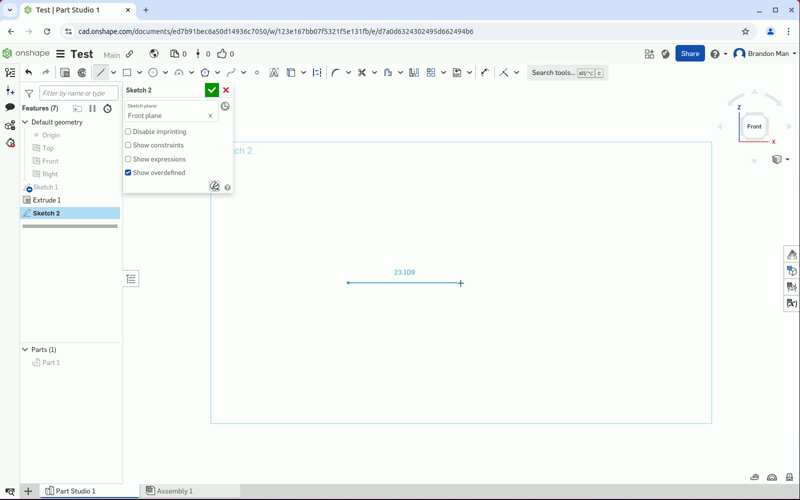
mouse_move(490, 282)
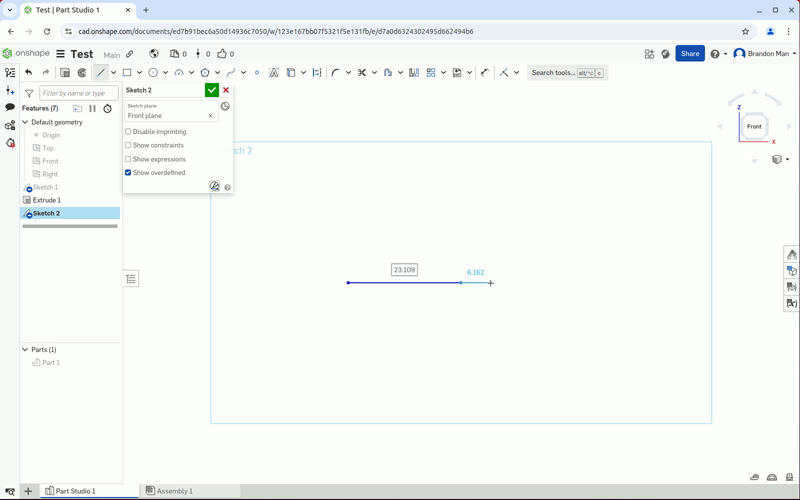
mouse_move(460, 274)
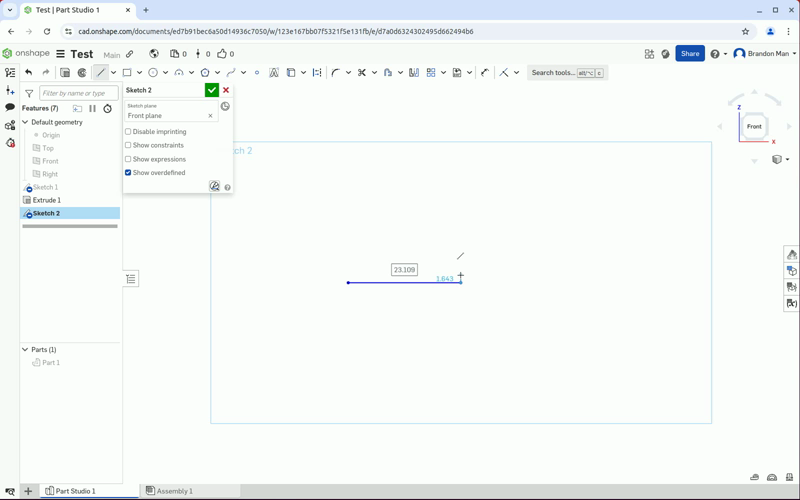
click(460, 274)
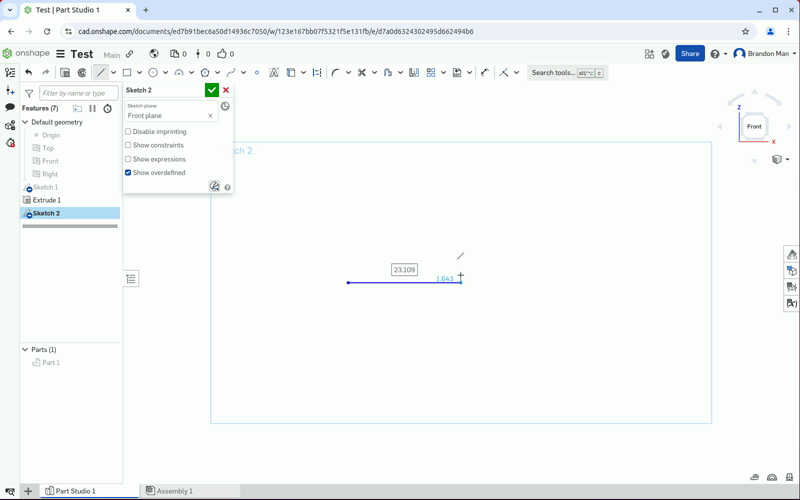
key_up(shift)
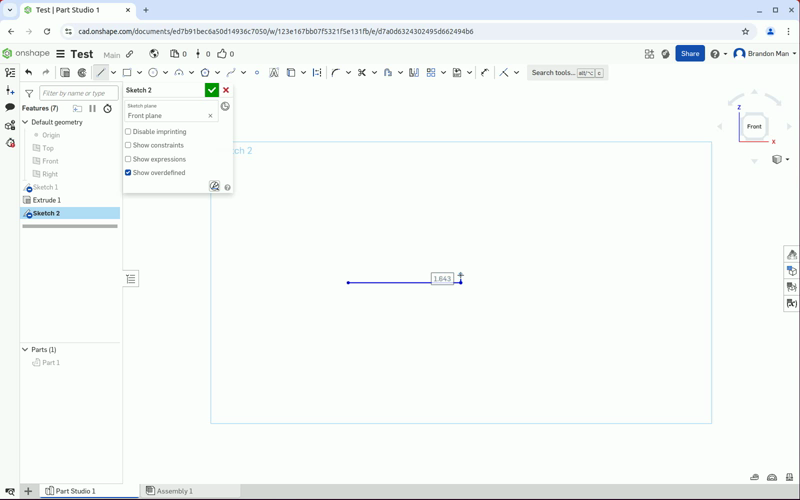
key_down(shift)
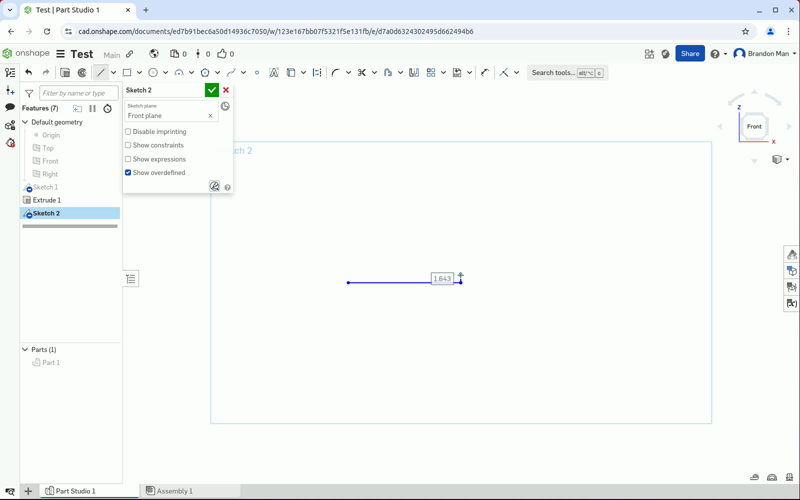
mouse_move(348, 274)
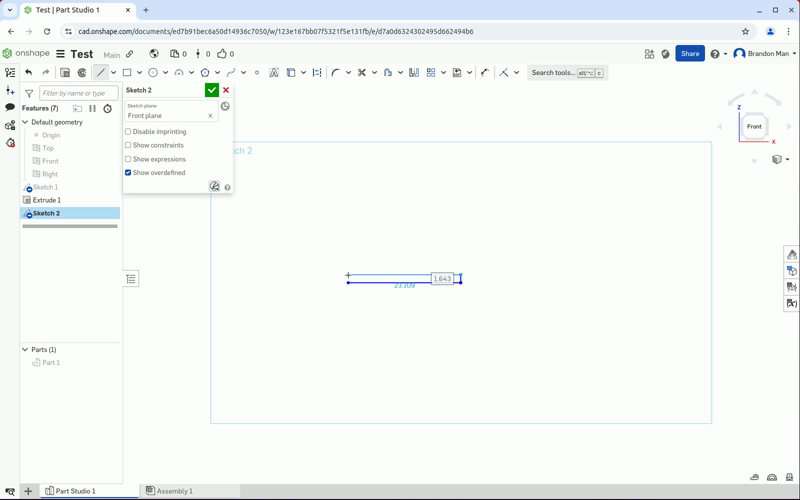
click(348, 274)
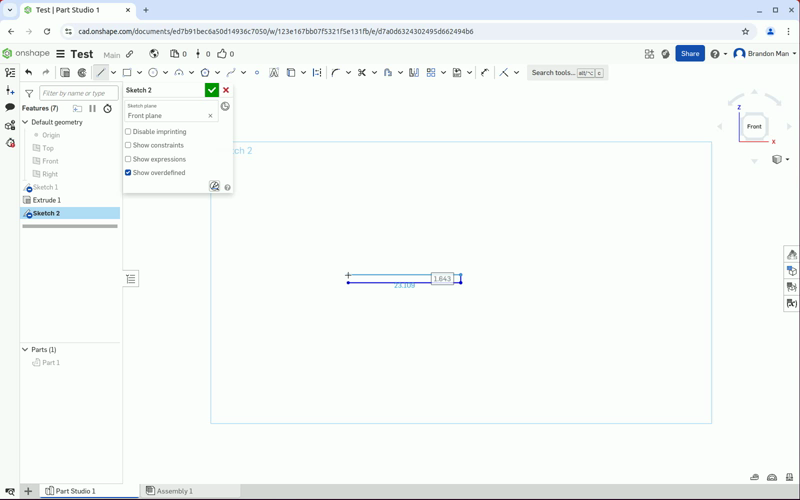
key_up(shift)
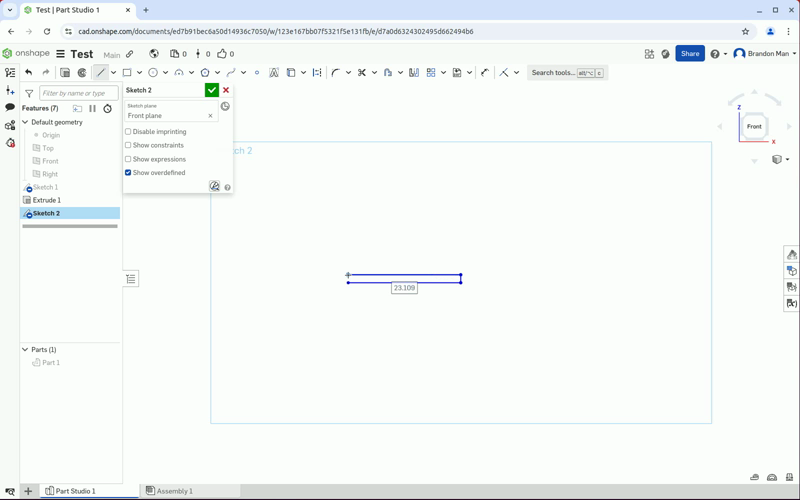
mouse_move(378, 274)
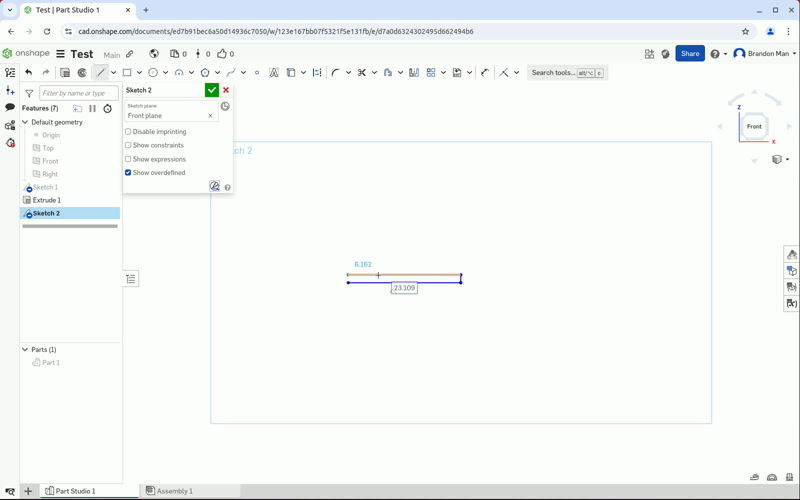
key_down(shift)
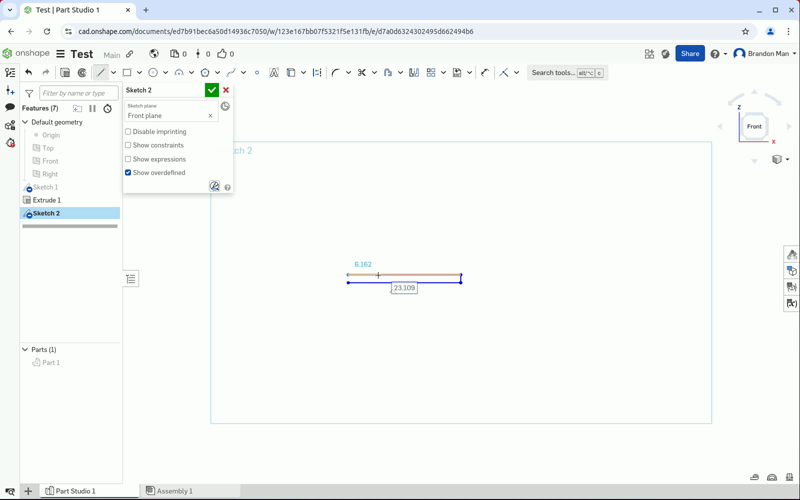
mouse_move(348, 282)
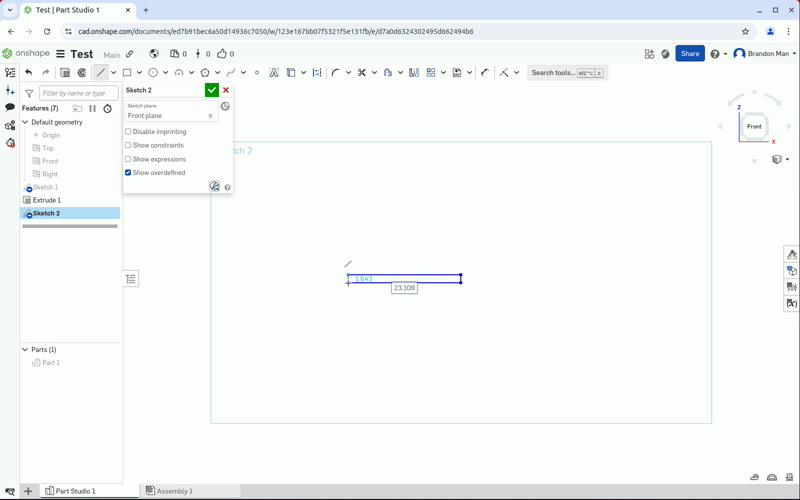
key_up(shift)
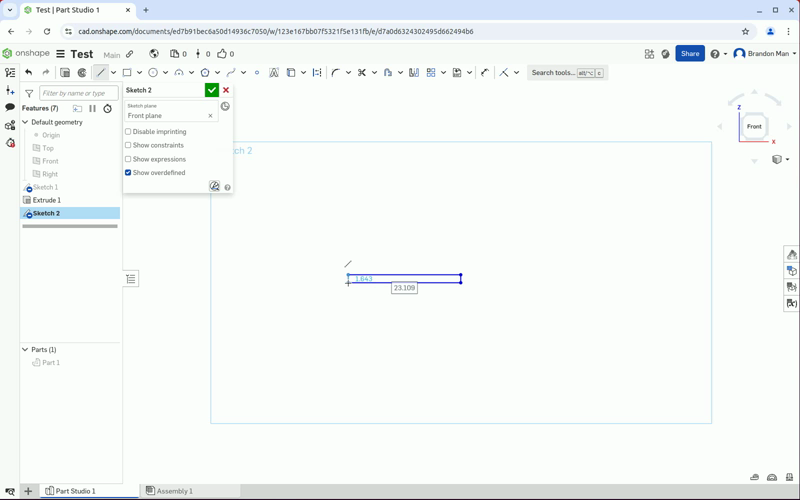
click(348, 282)
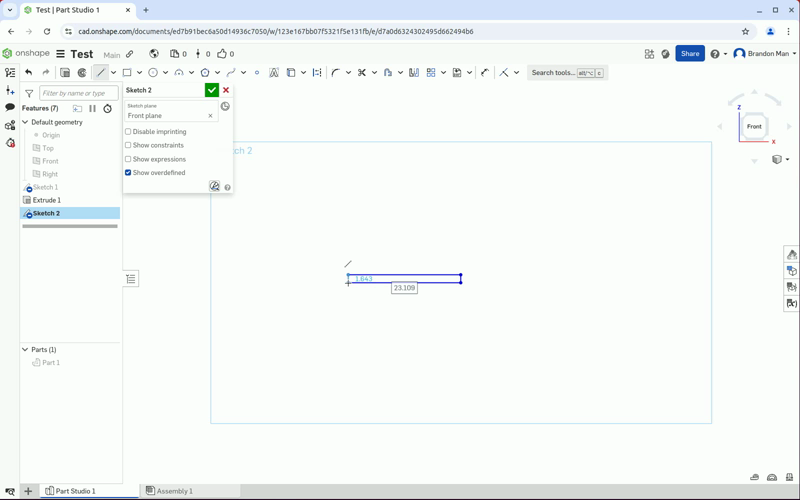
key(esc)
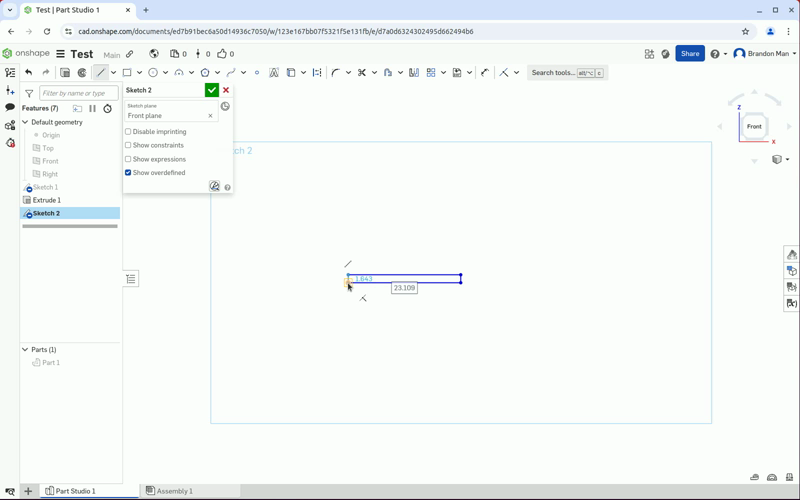
mouse_move(396, 281)
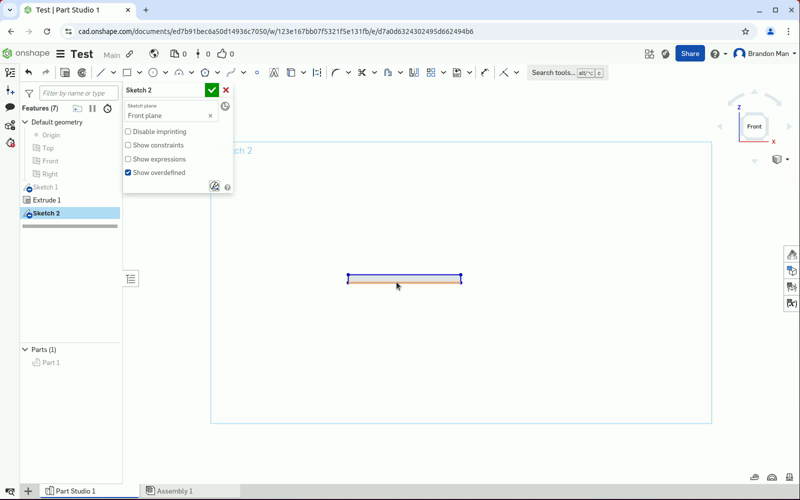
scroll(6)
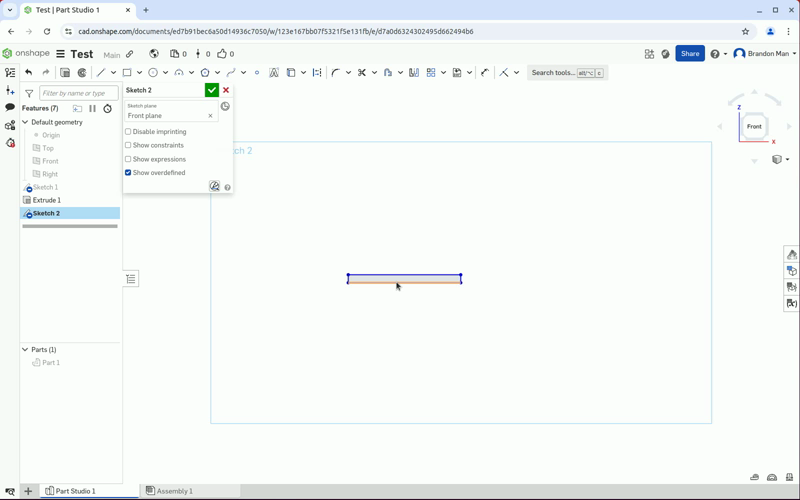
scroll(6)
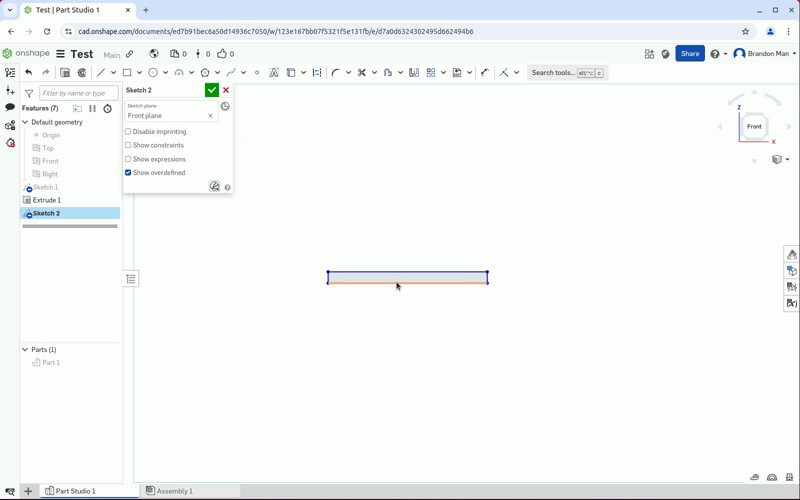
scroll(6)
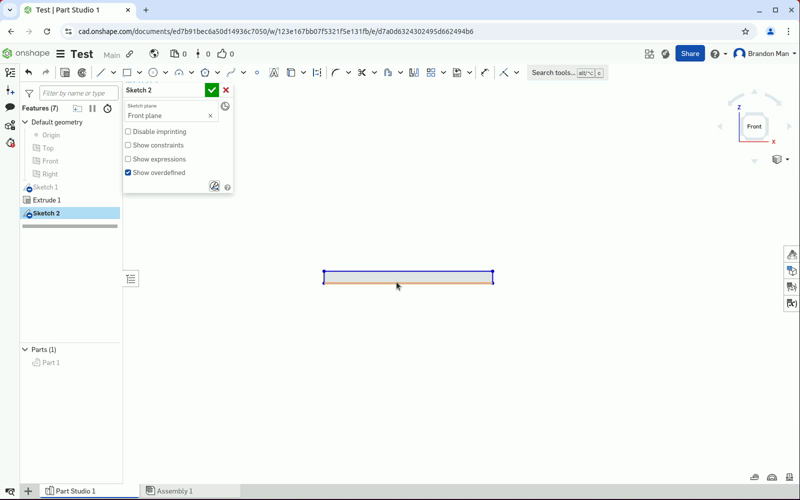
scroll(6)
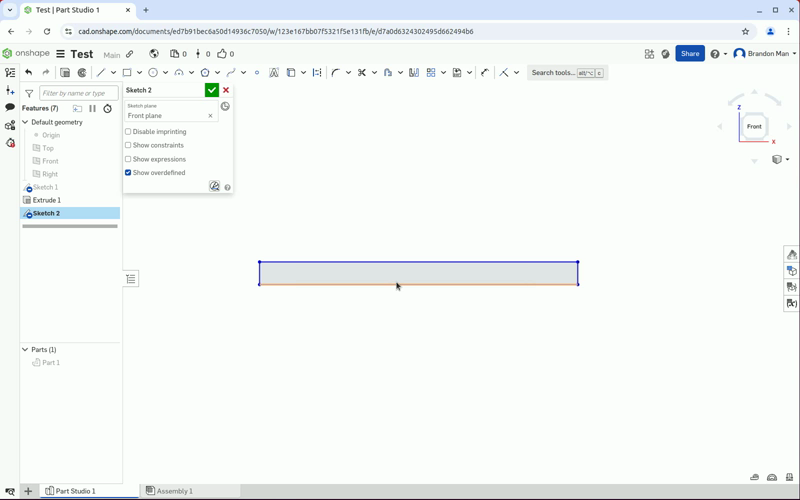
scroll(6)
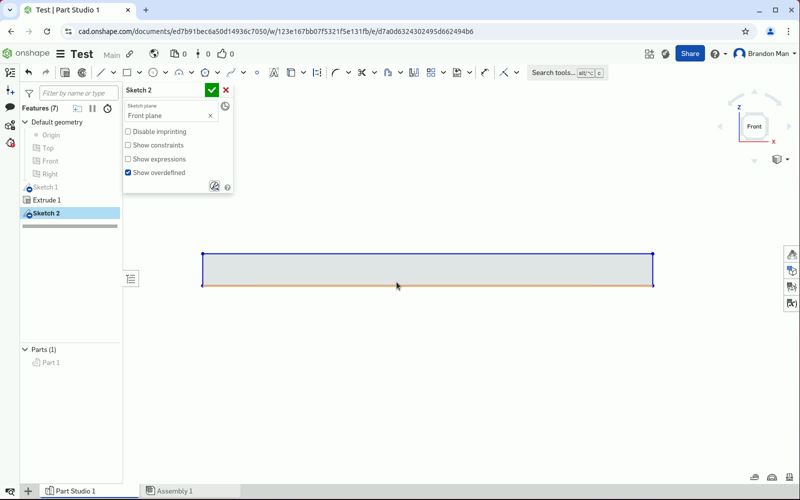
scroll(6)
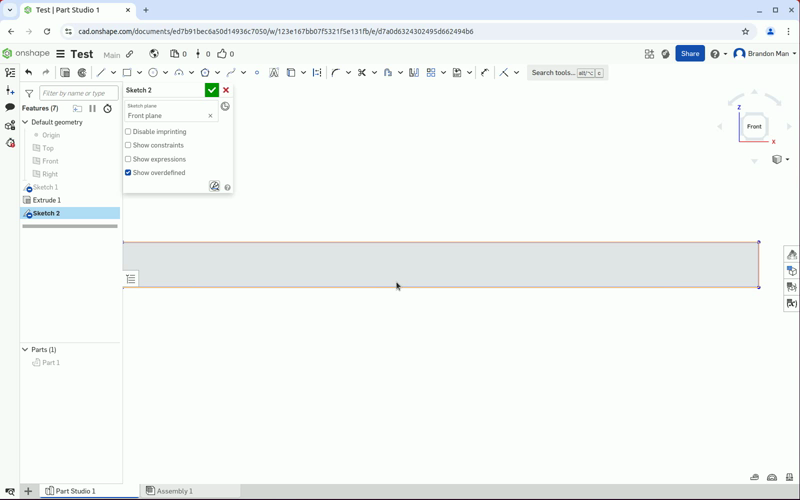
scroll(6)
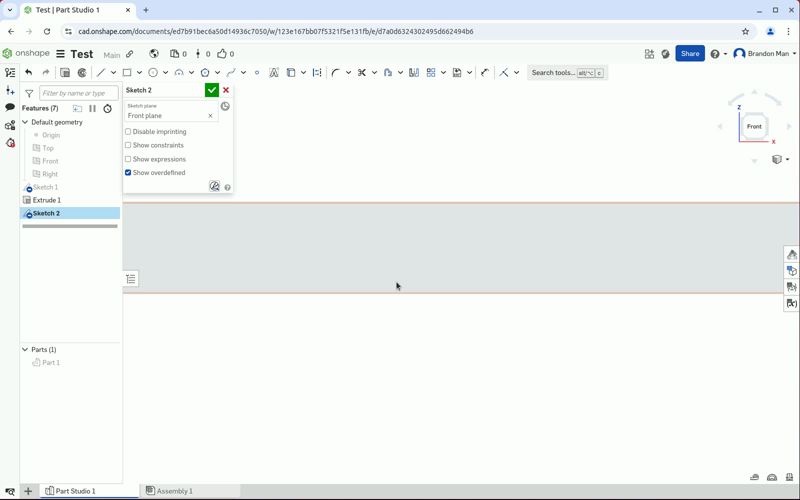
click(396, 281)
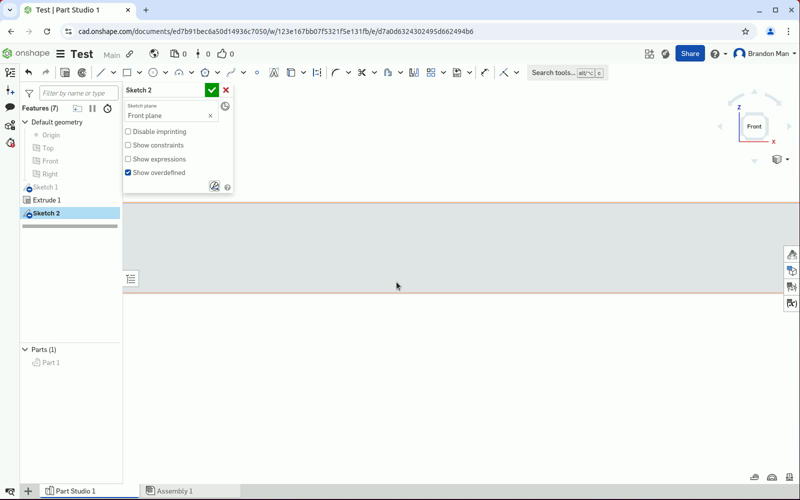
scroll(-6)
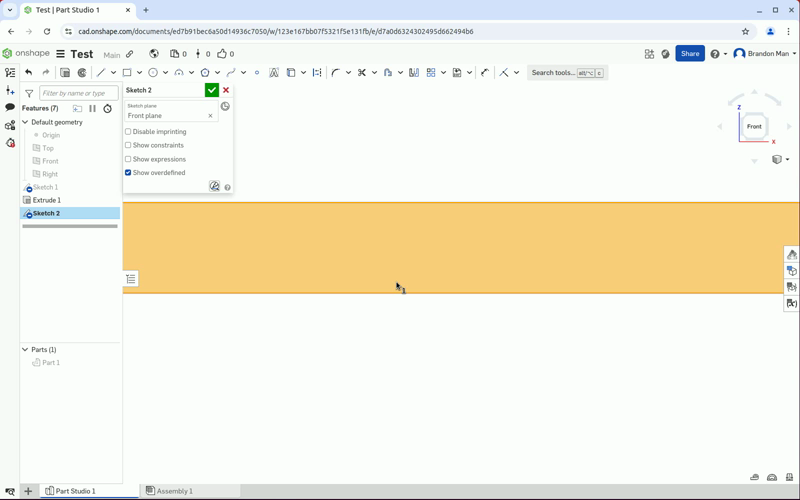
scroll(-6)
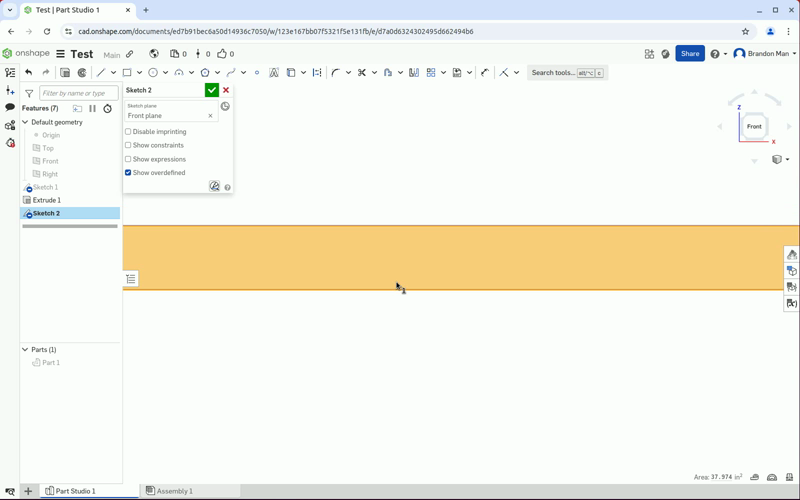
scroll(-6)
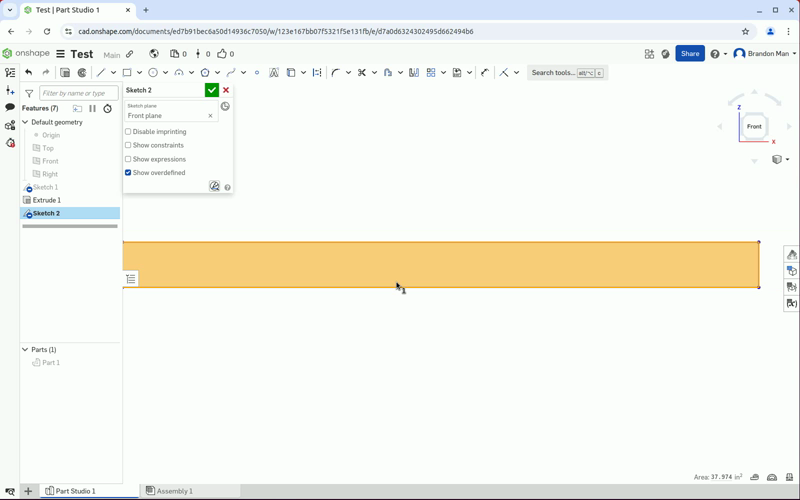
scroll(-6)
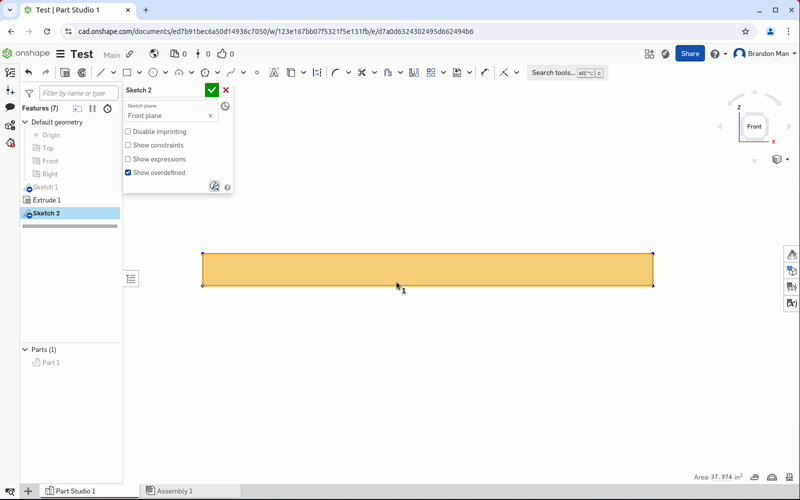
scroll(-6)
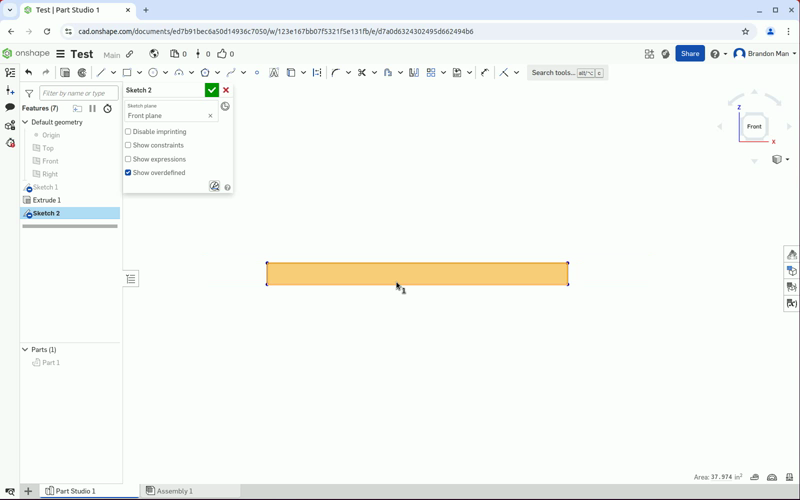
scroll(-6)
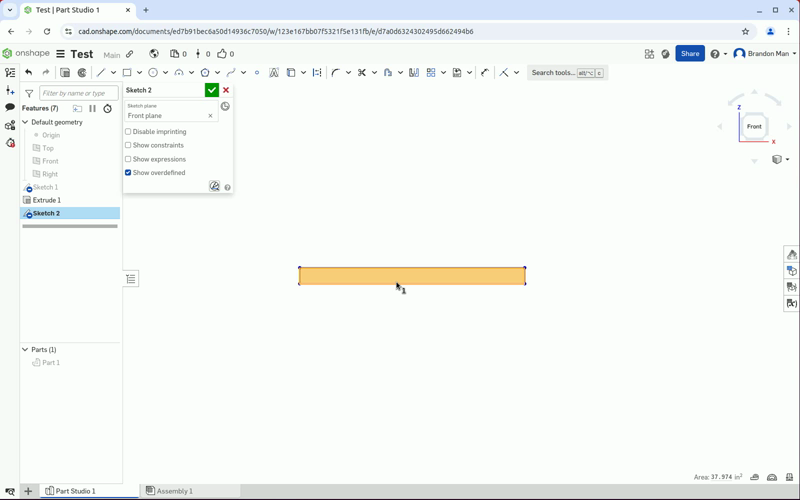
scroll(-6)
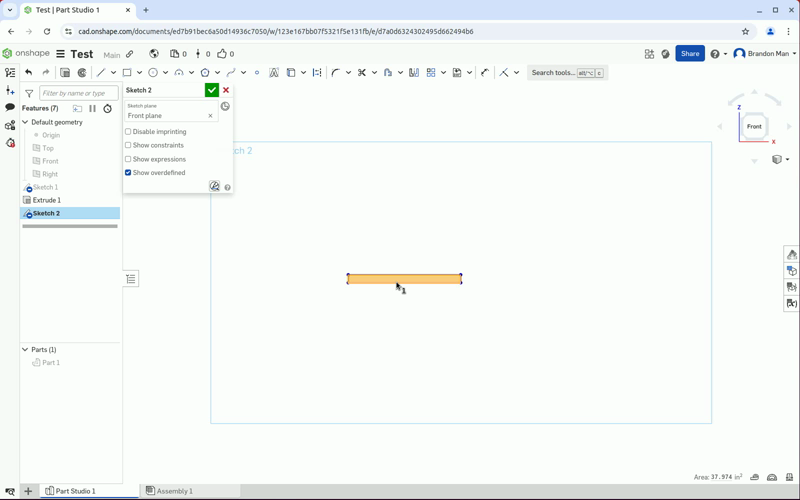
mouse_move(73, 352)
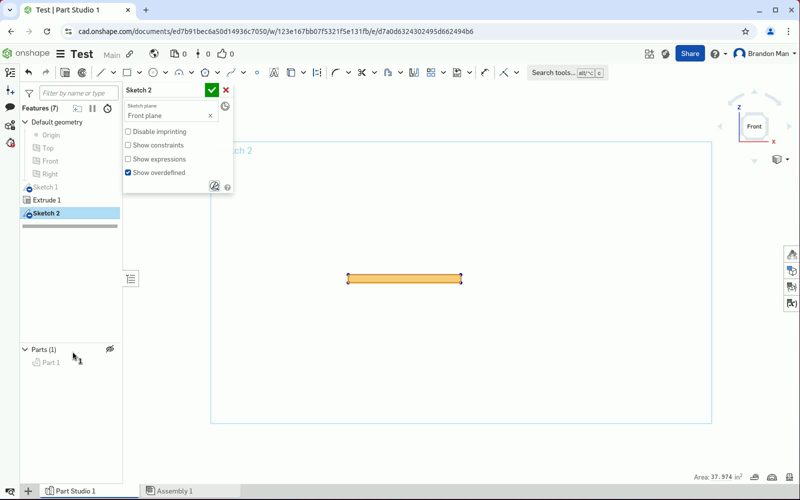
key(shift+y)
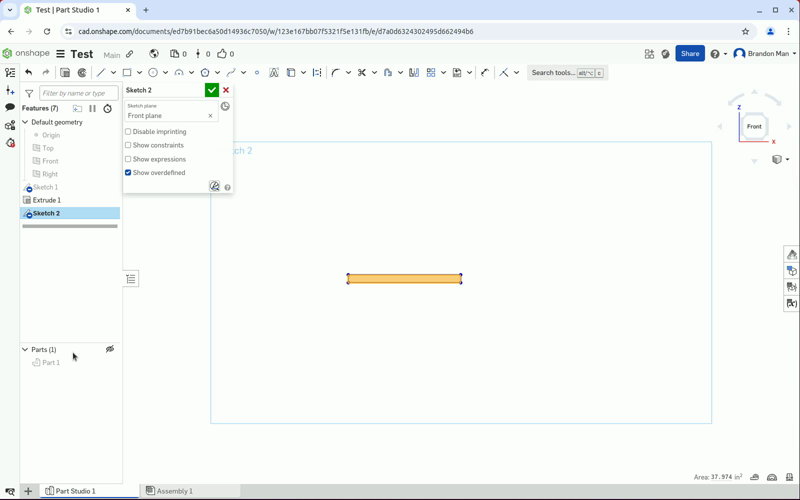
key(shift+e)
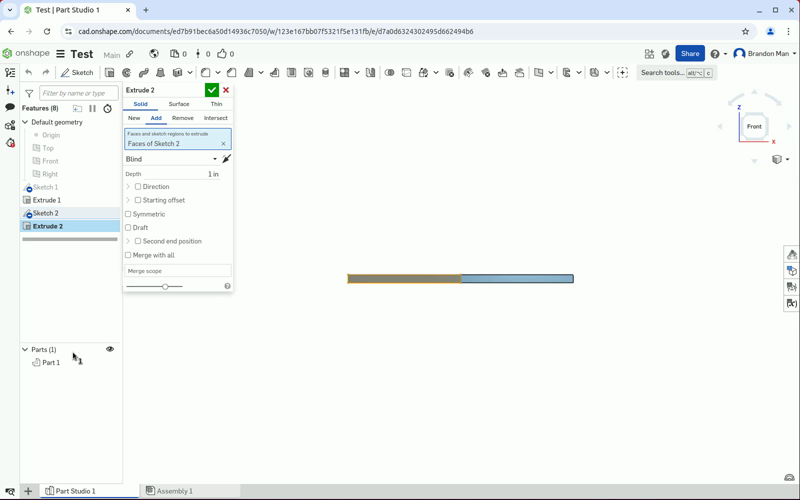
mouse_move(143, 106)
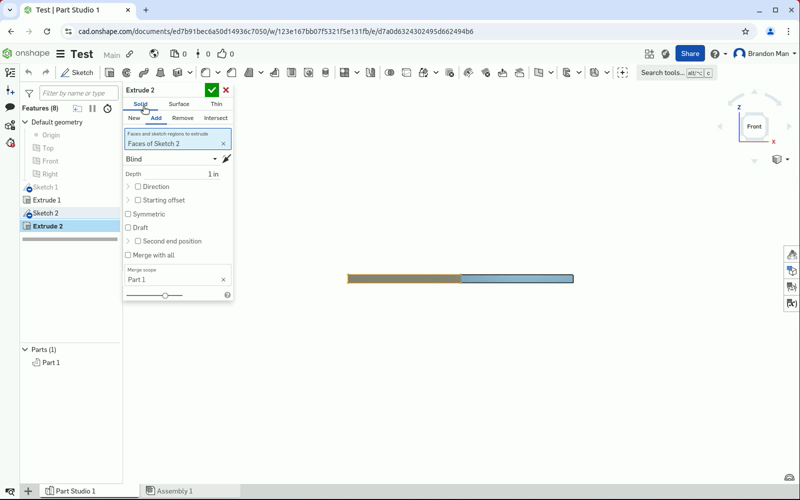
click(143, 106)
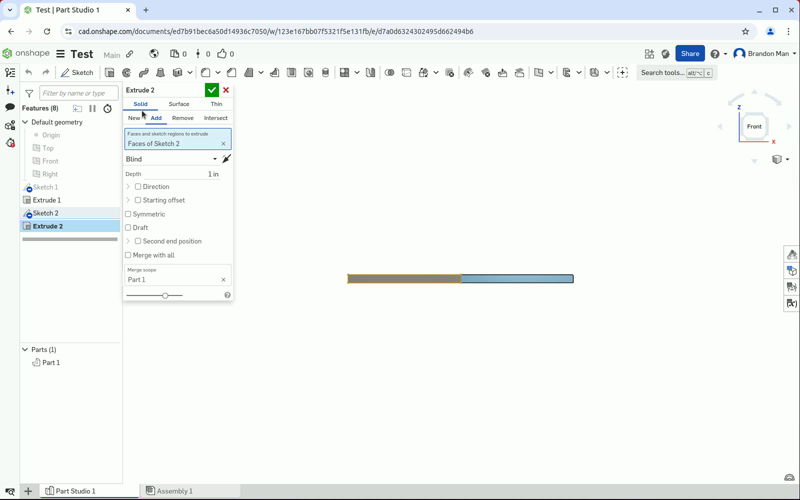
mouse_move(137, 120)
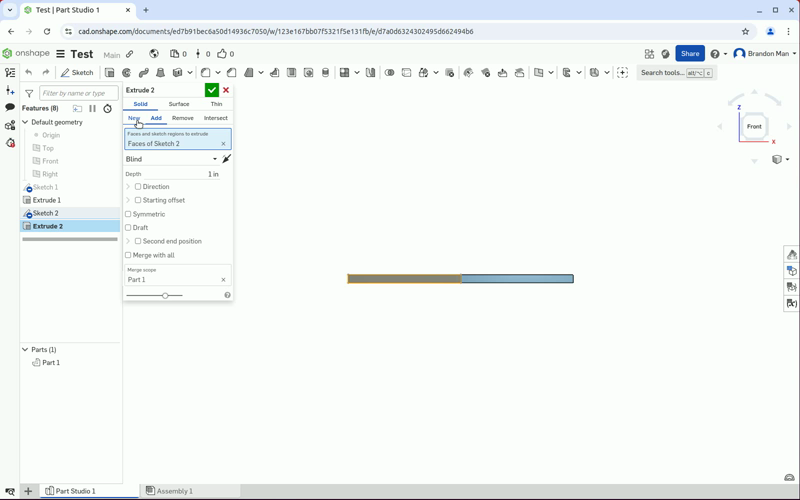
click(137, 120)
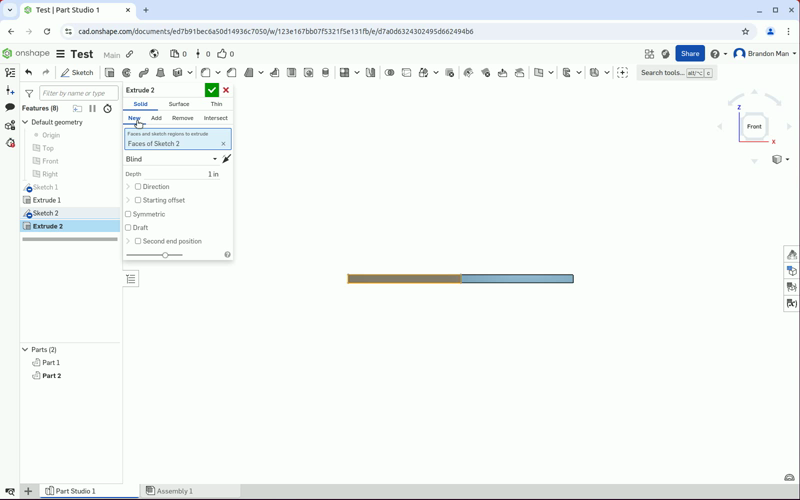
key(tab, 4)
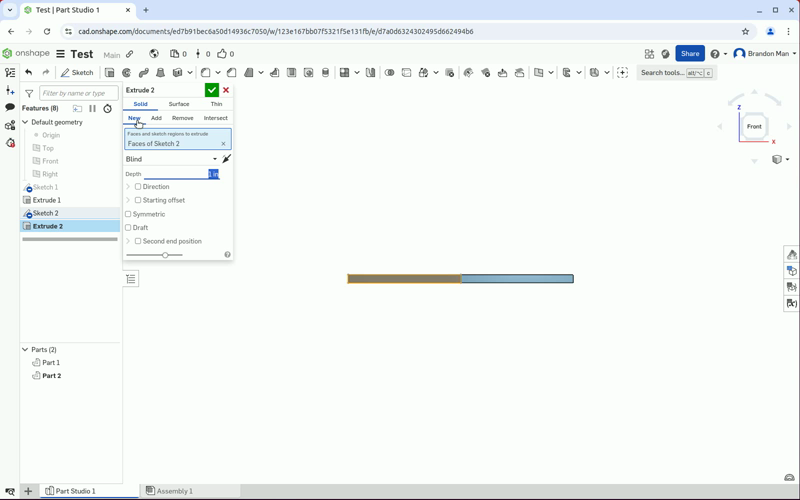
text(6.018)
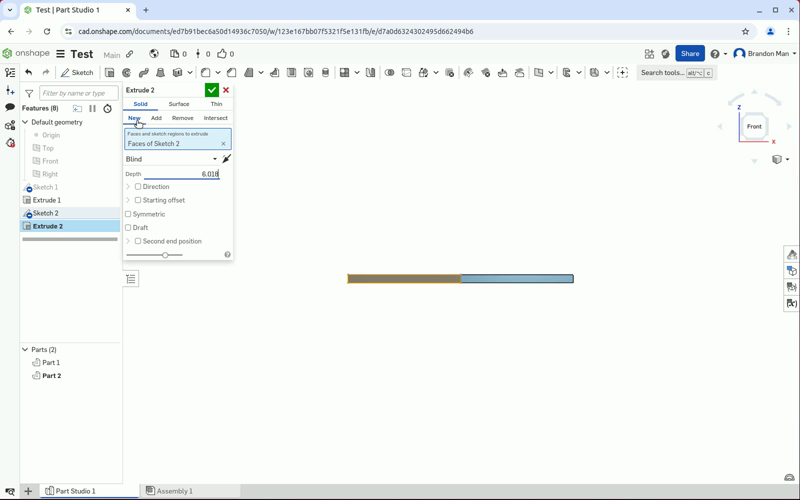
key(enter)
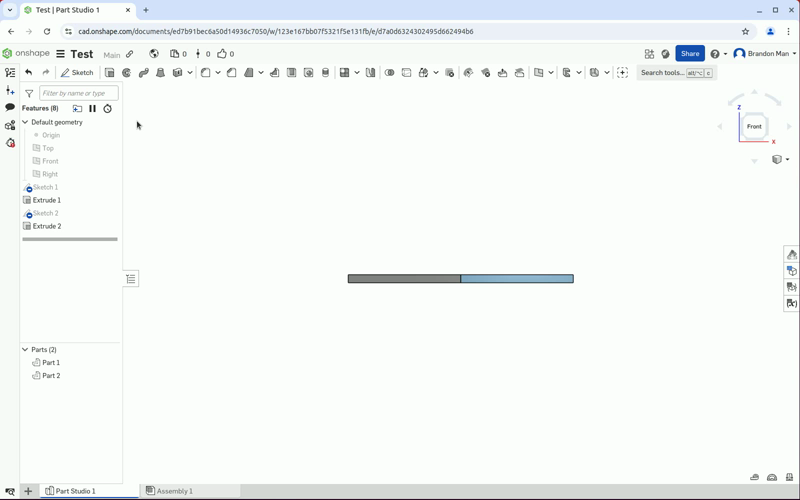
key(shift+h)
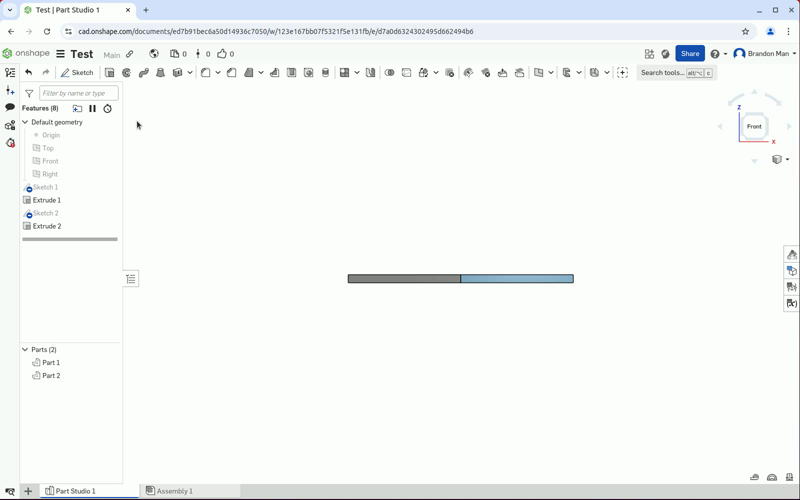
key(shift+h)
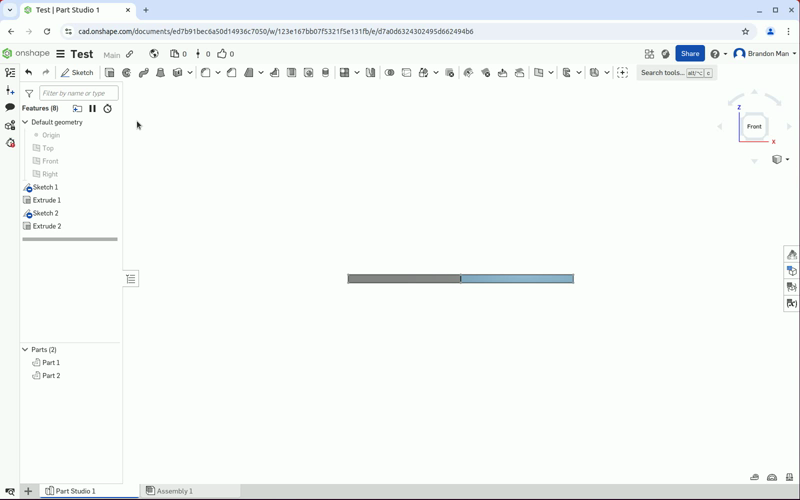
key(shift+7)
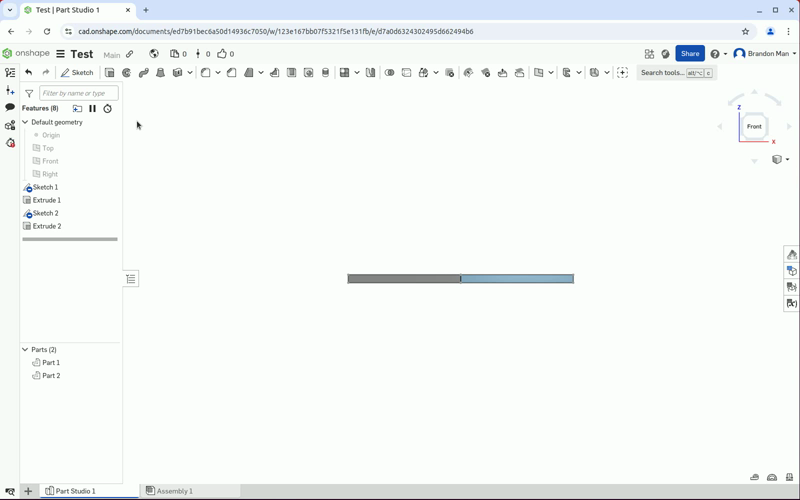
key(left, 2)
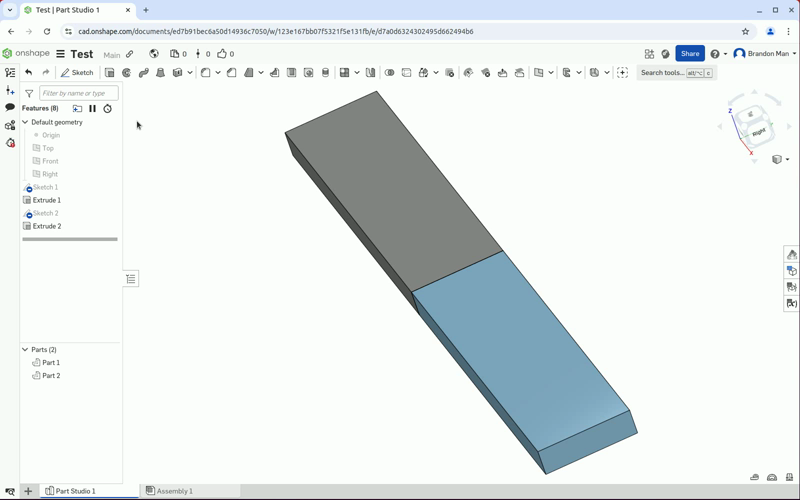
key(down, 2)
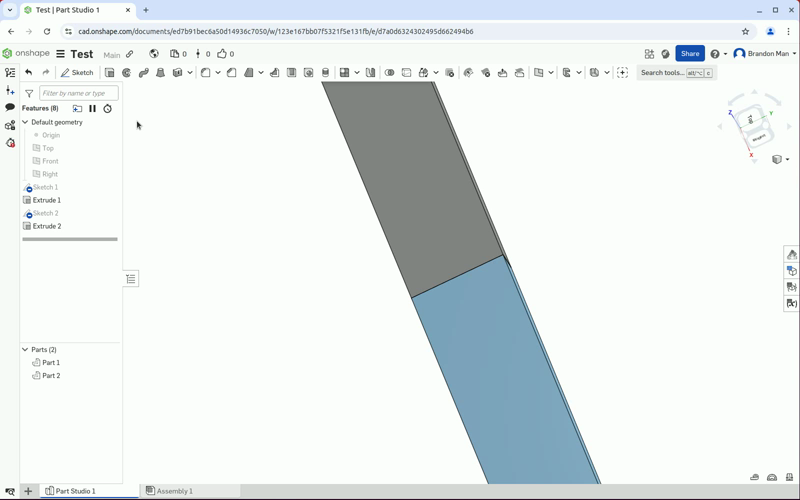
key(up, 2)
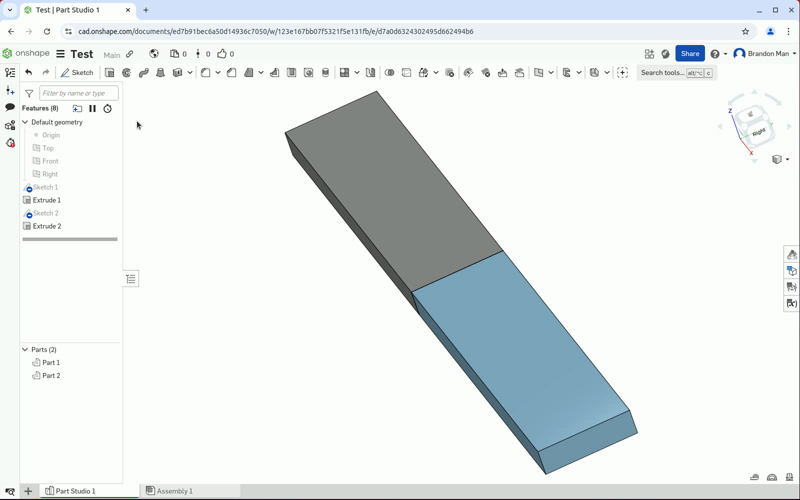
key(right, 2)
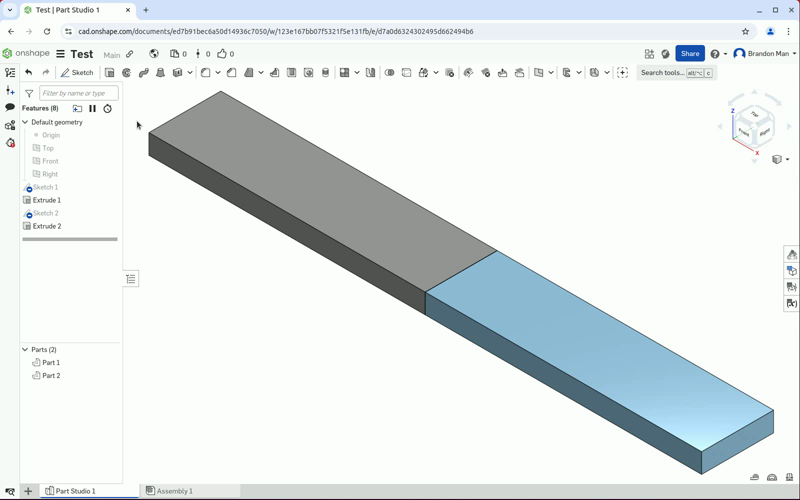
mouse_move(73, 189)
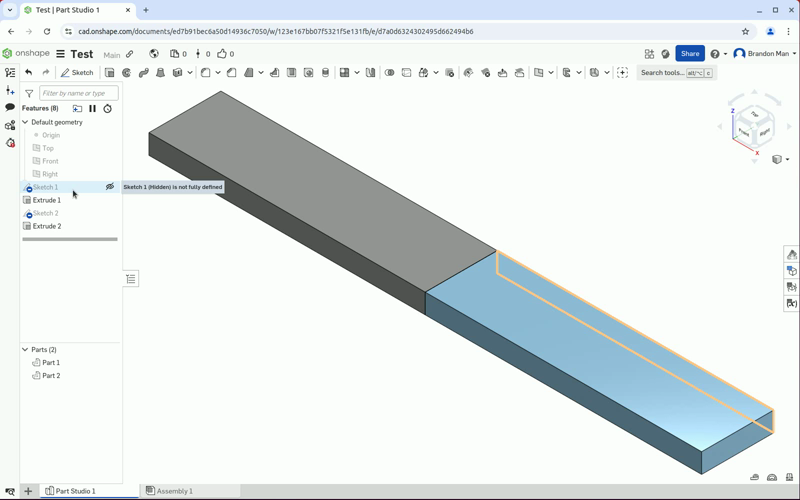
click(73, 189)